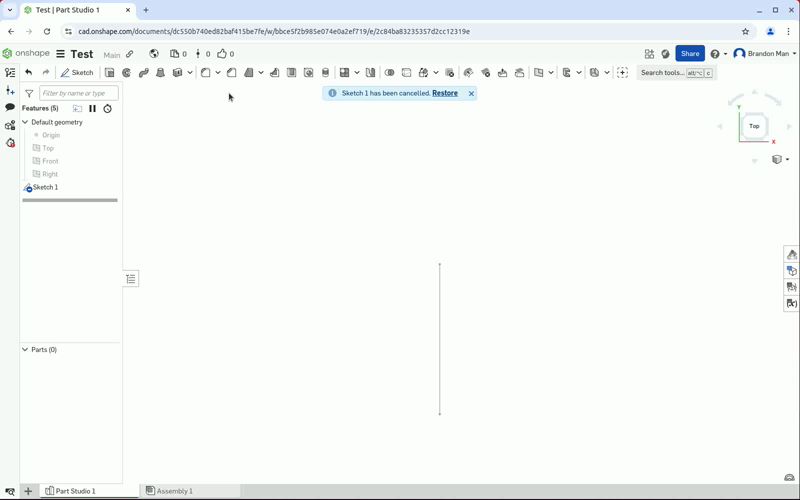
key(shift+h)
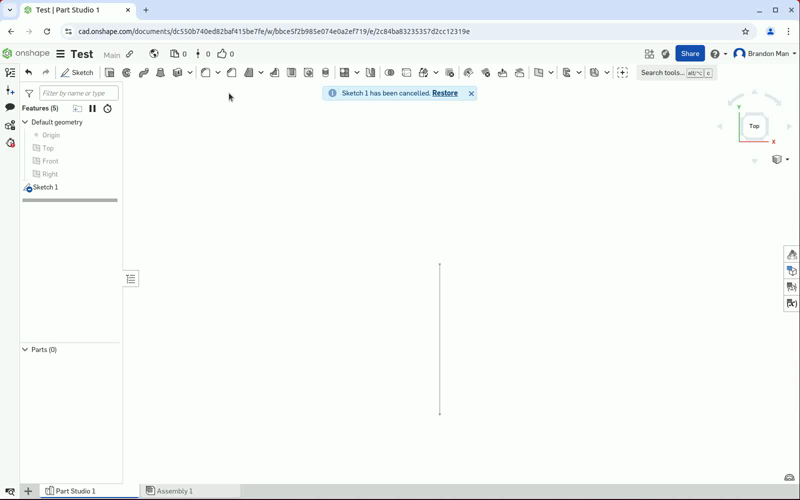
key(shift+s)
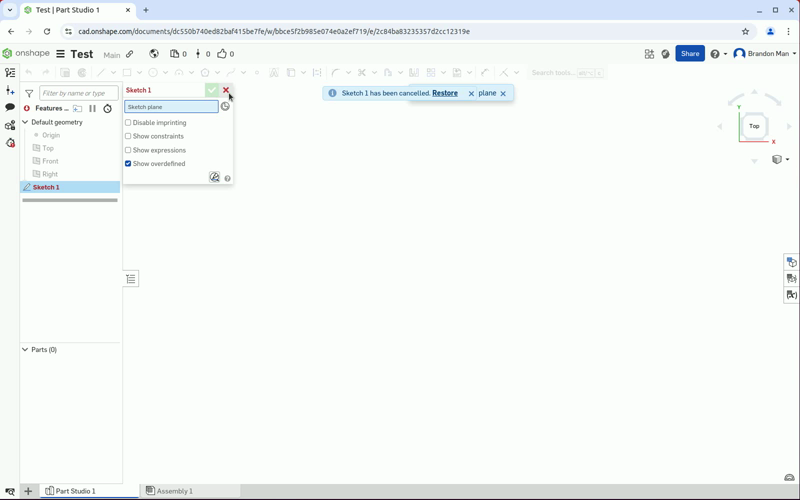
mouse_move(73, 150)
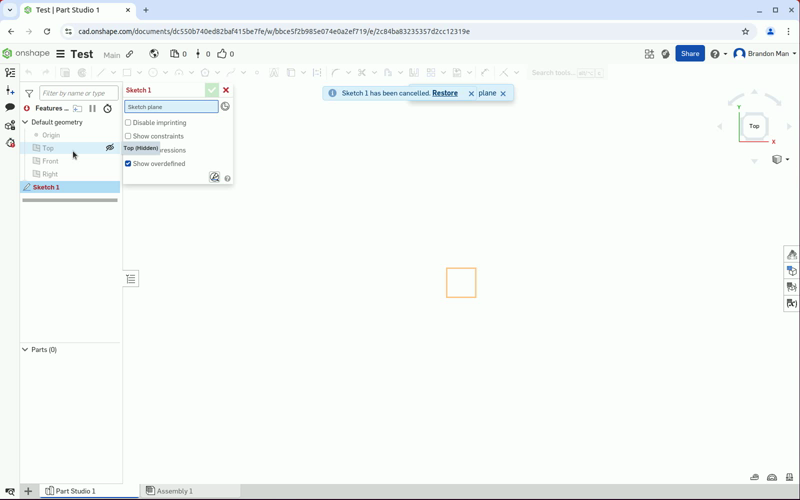
click(73, 150)
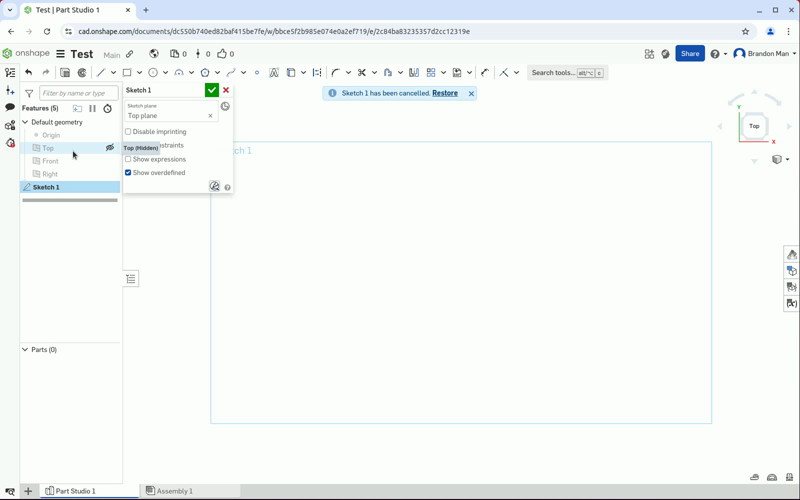
mouse_move(73, 352)
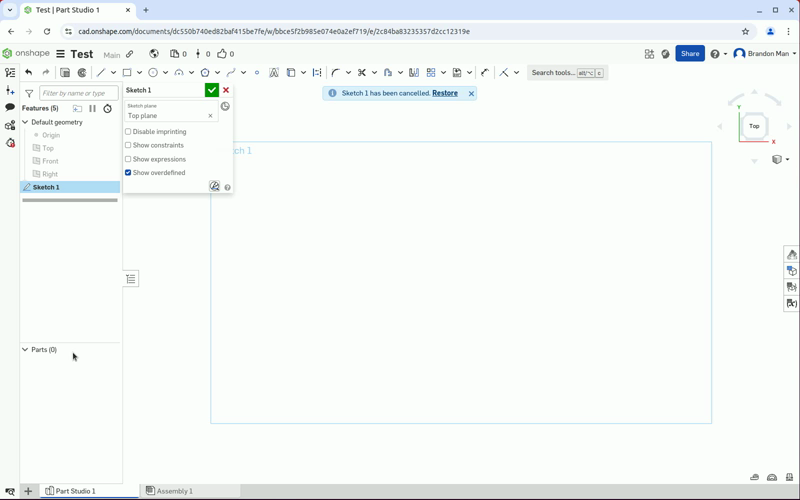
key(y)
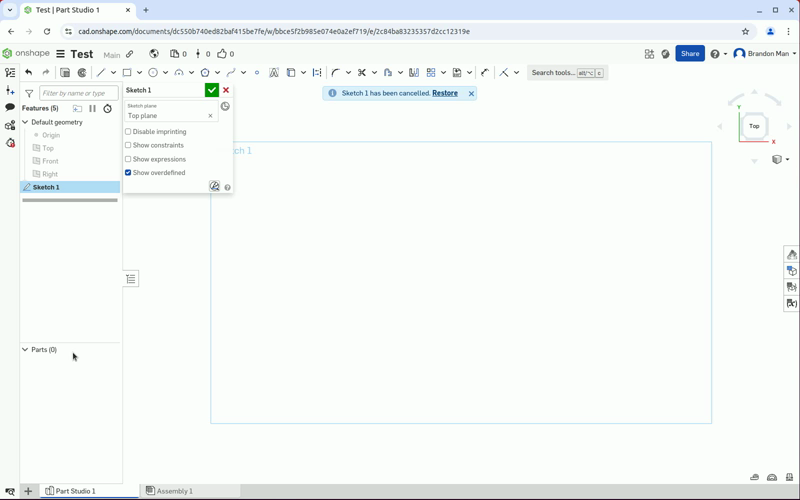
key(c)
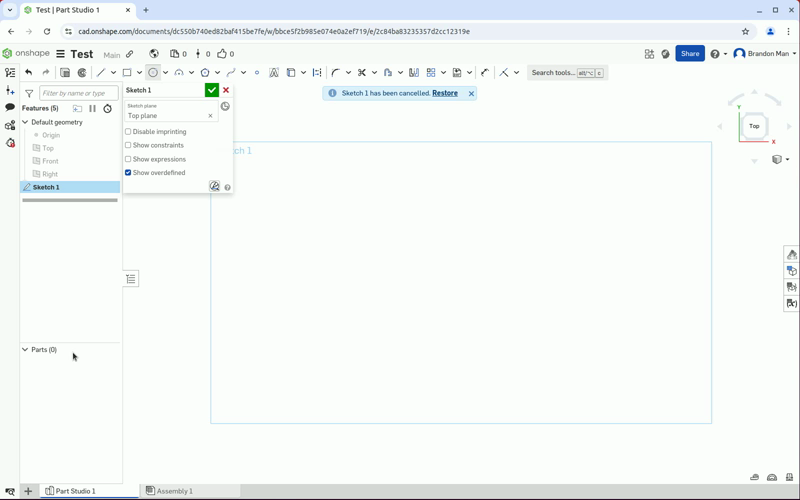
key_down(shift)
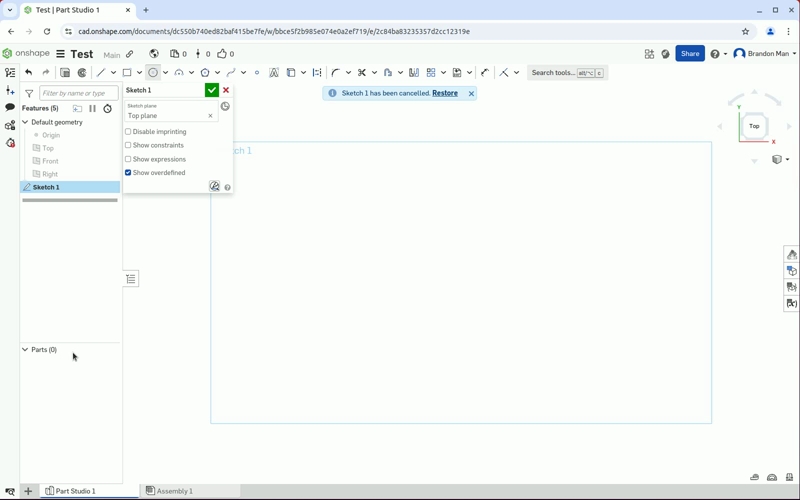
mouse_move(461, 282)
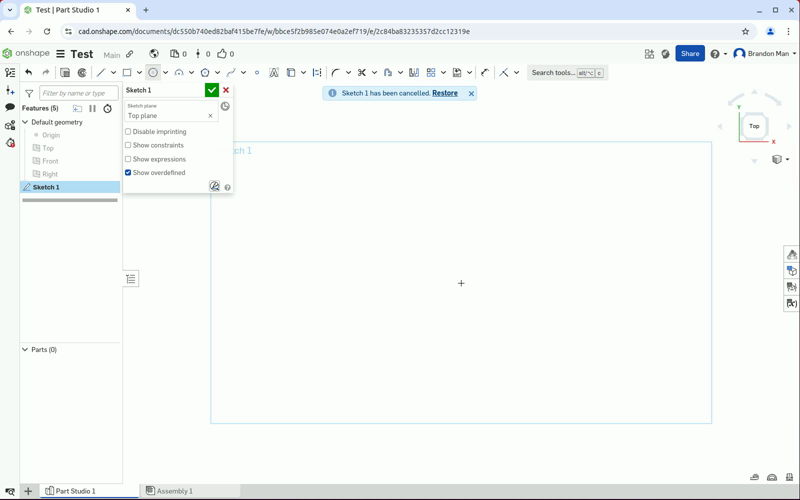
click(461, 282)
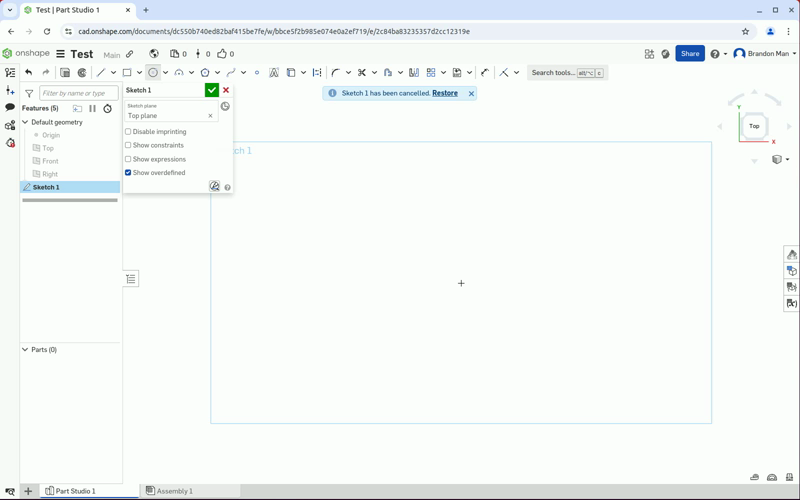
key_up(shift)
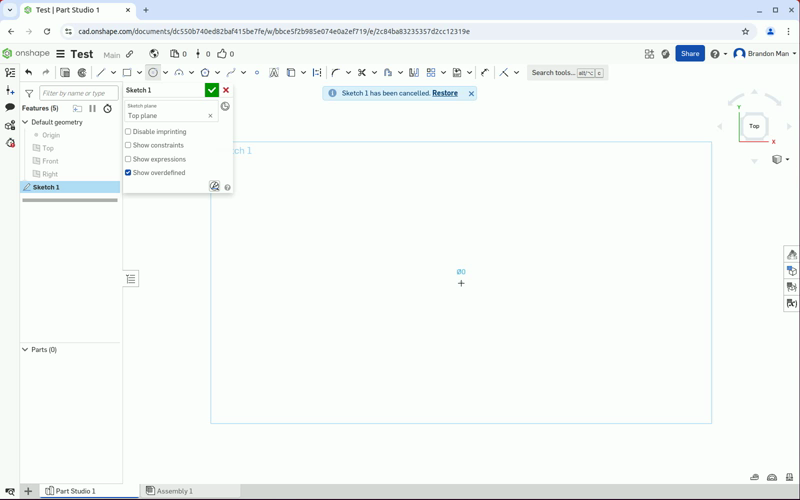
mouse_move(484, 282)
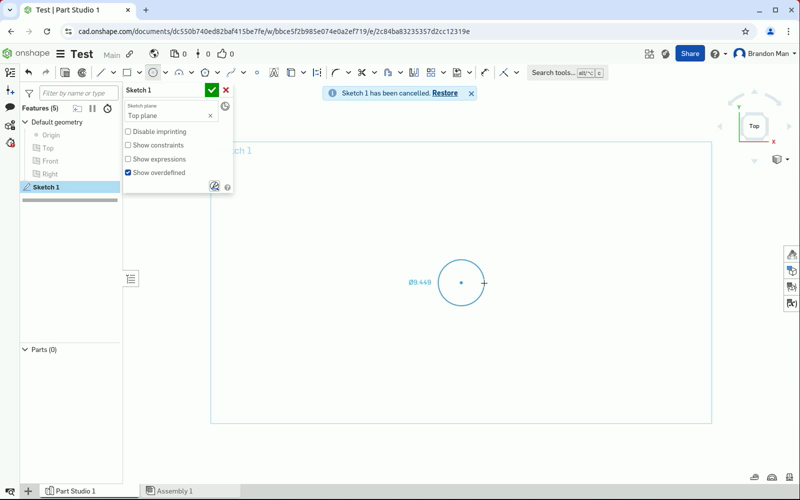
click(484, 282)
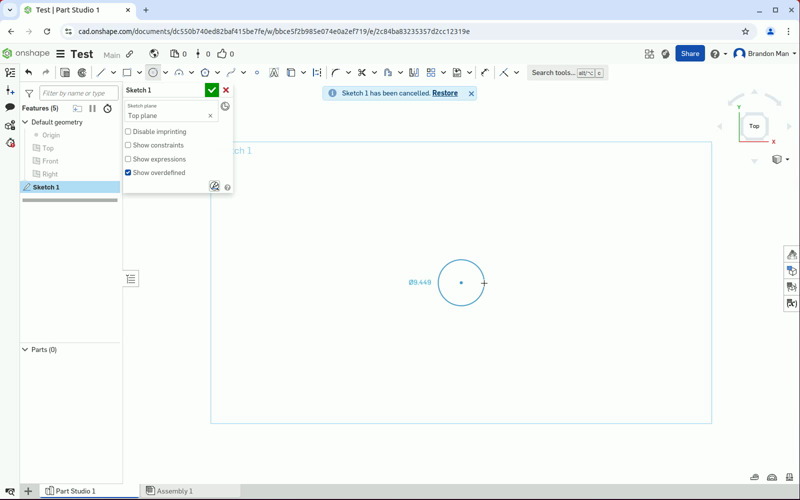
key(esc)
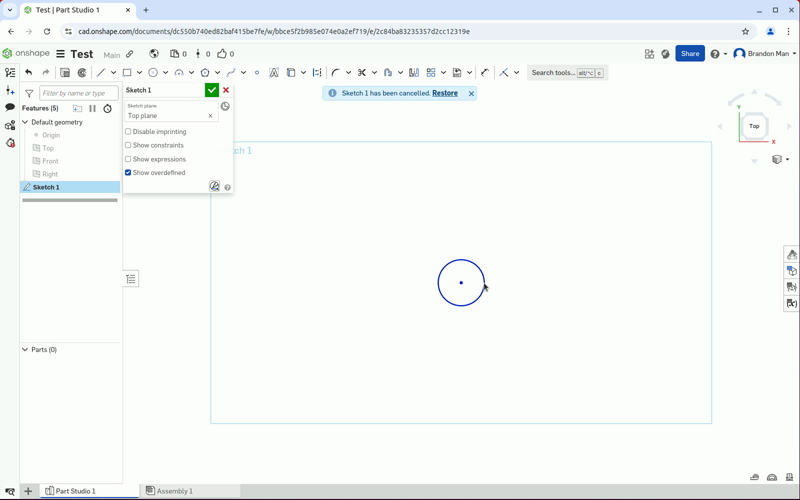
mouse_move(460, 291)
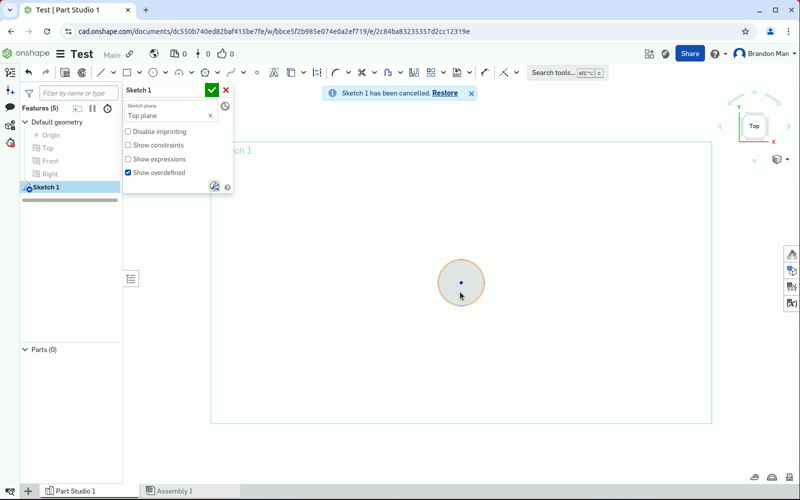
scroll(6)
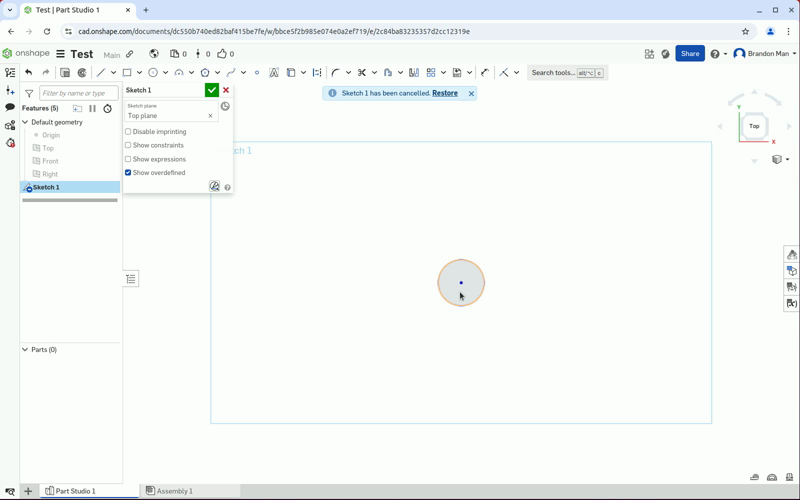
scroll(6)
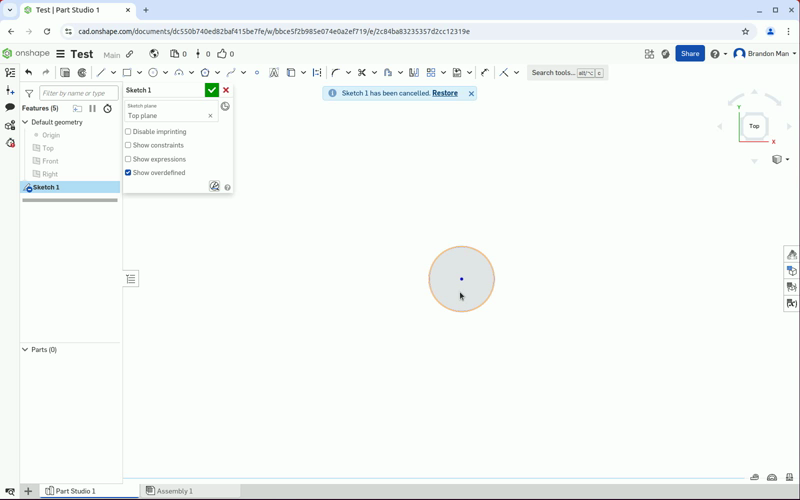
scroll(6)
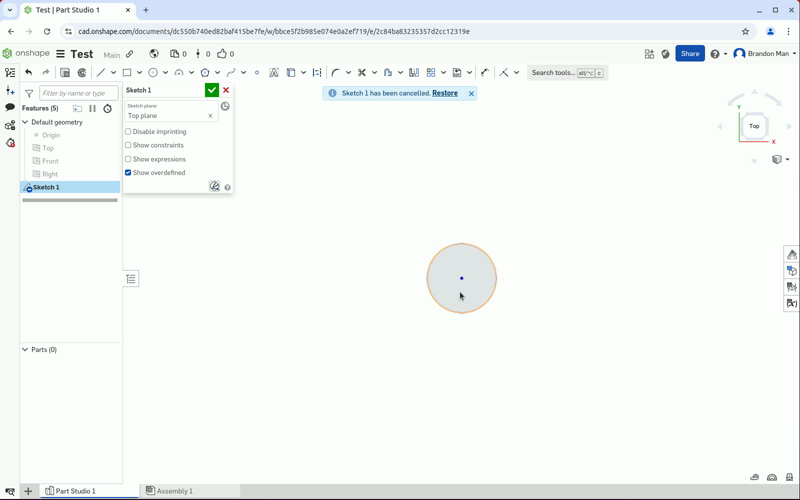
scroll(6)
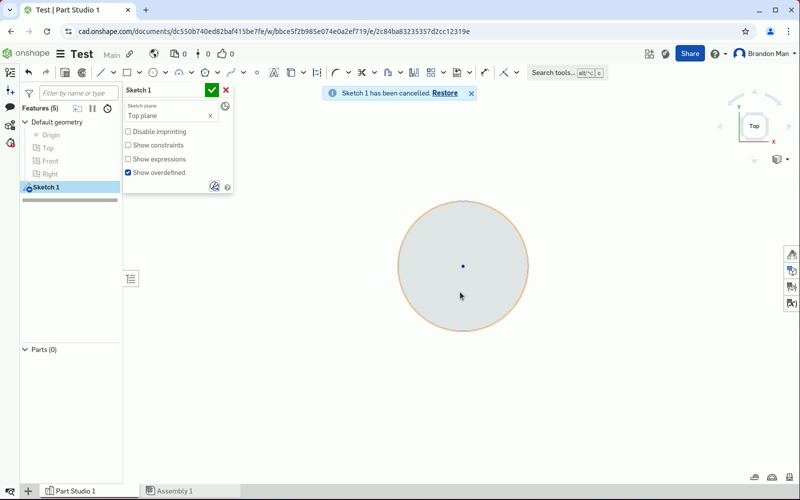
scroll(6)
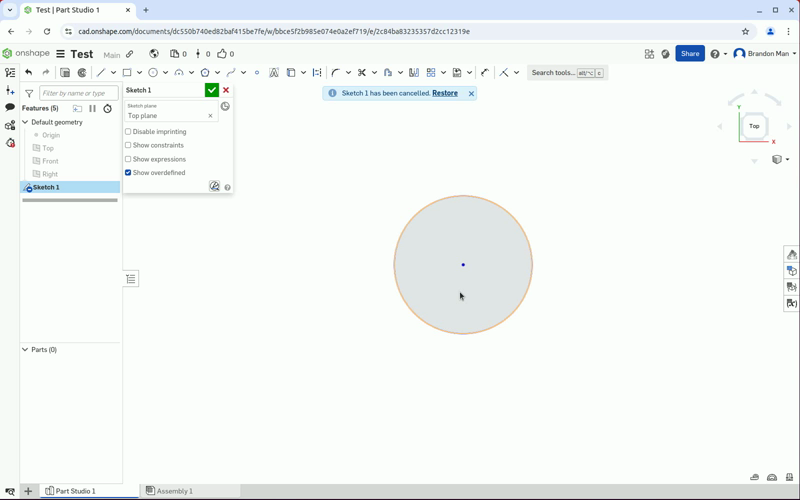
scroll(6)
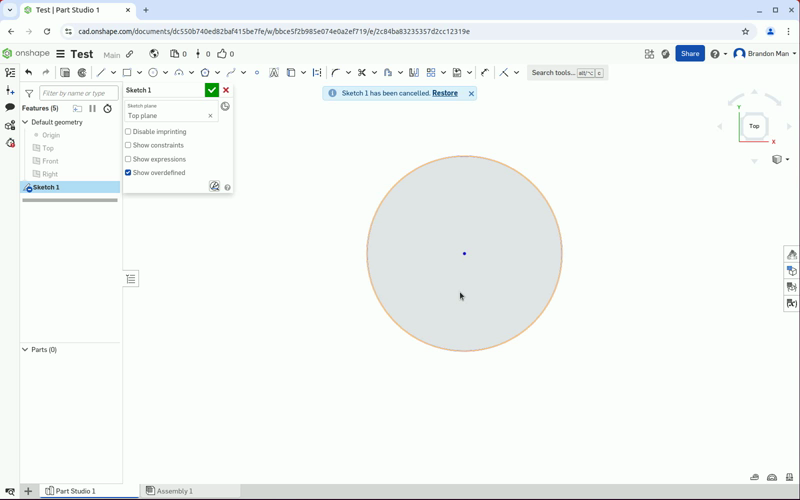
scroll(6)
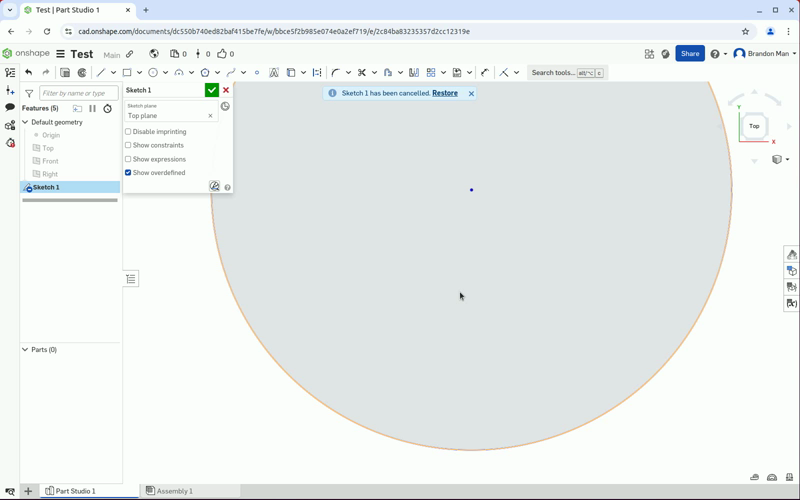
click(460, 291)
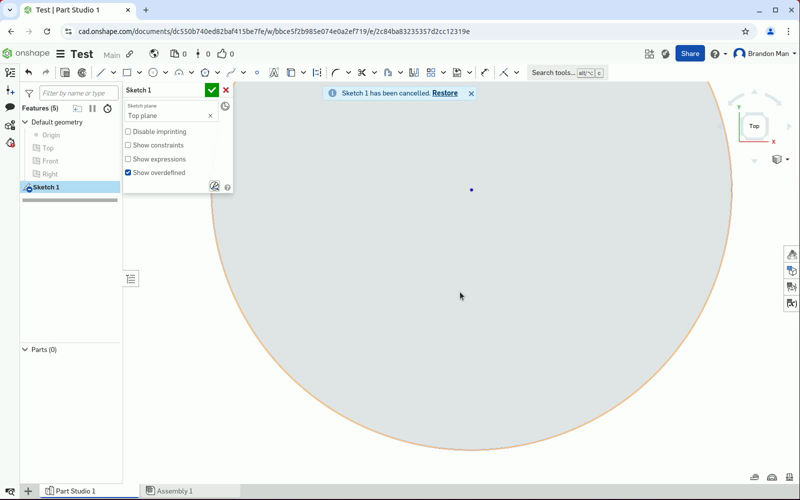
scroll(-6)
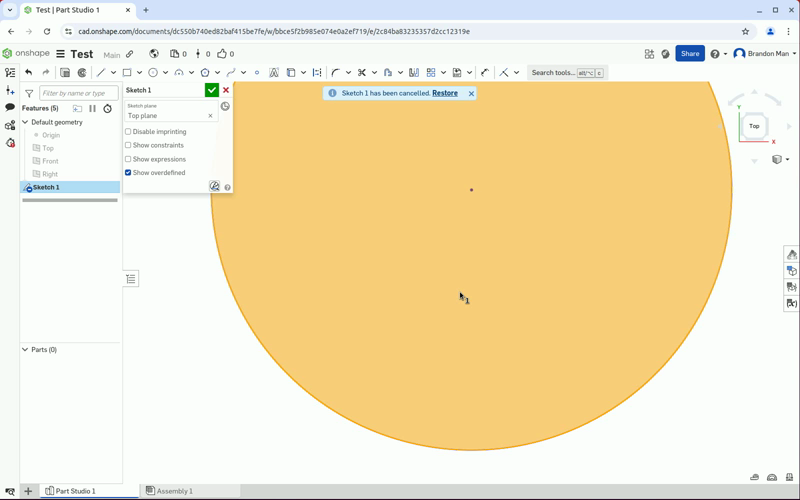
scroll(-6)
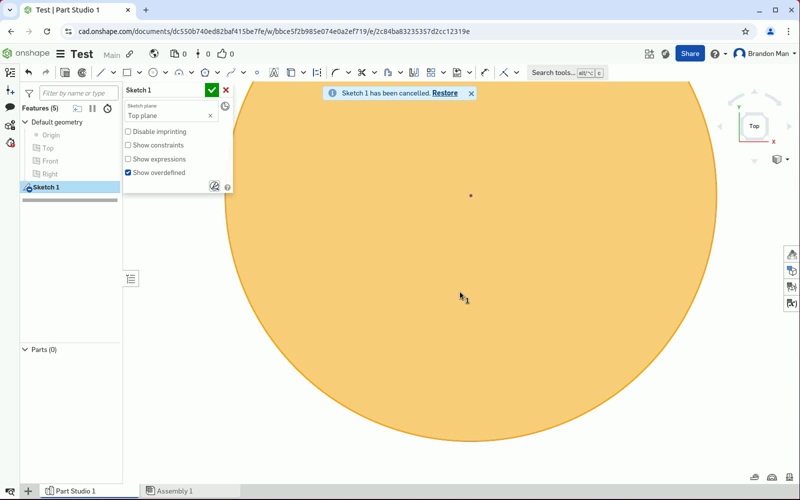
scroll(-6)
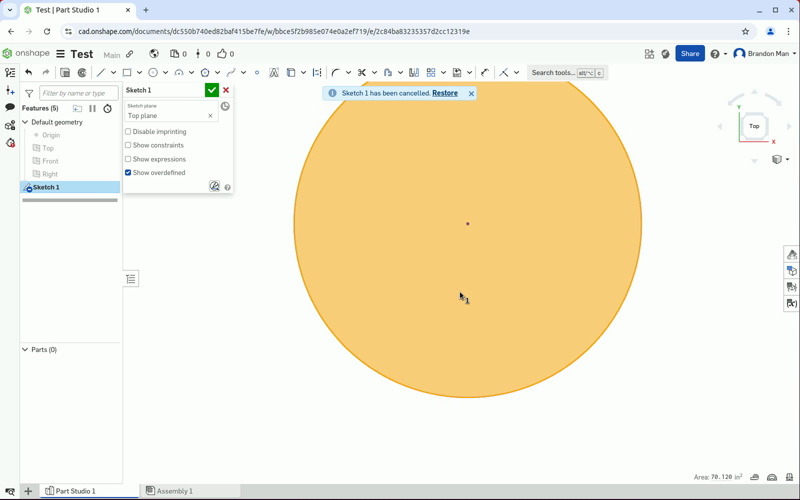
scroll(-6)
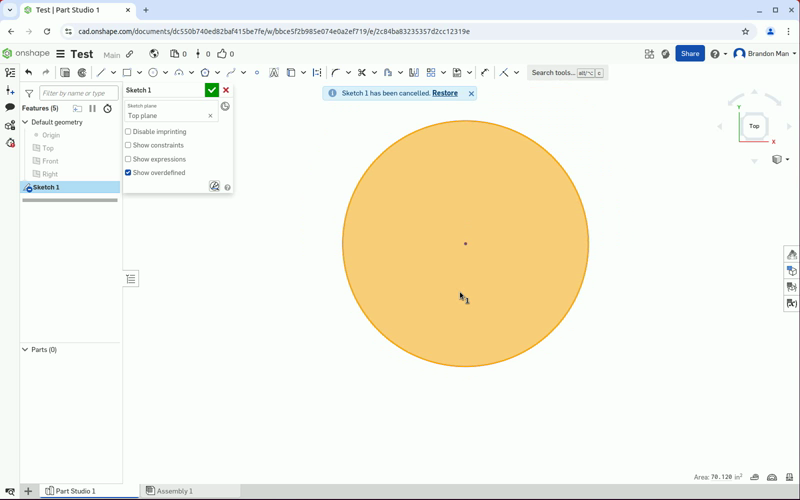
scroll(-6)
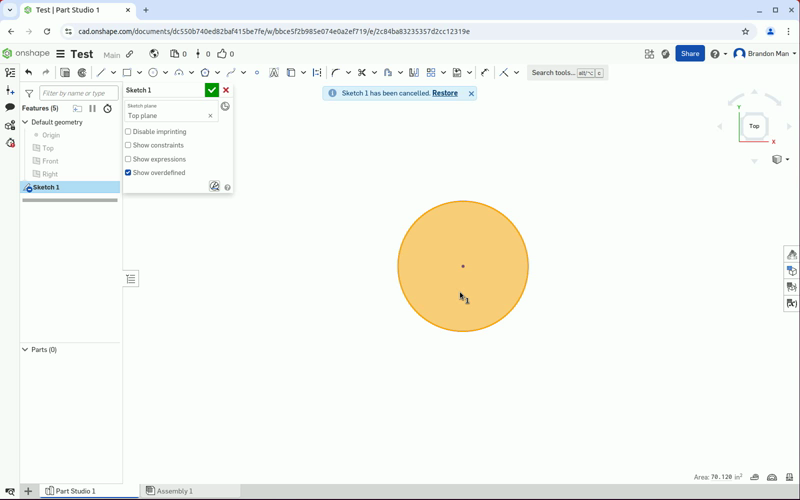
scroll(-6)
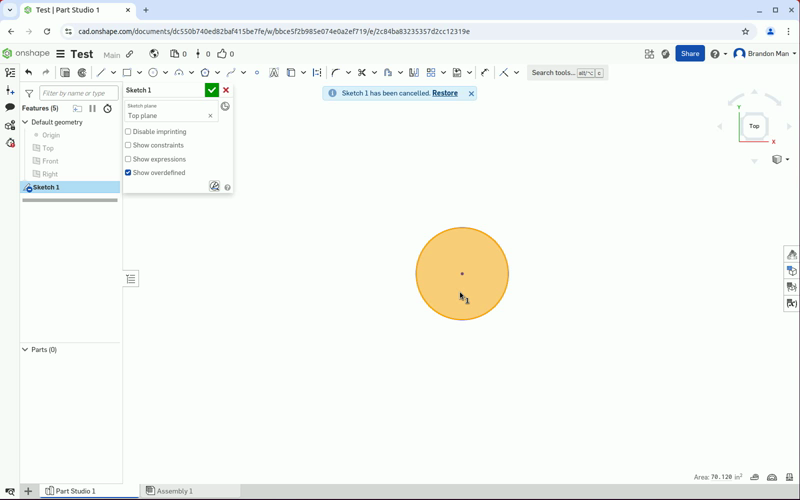
scroll(-6)
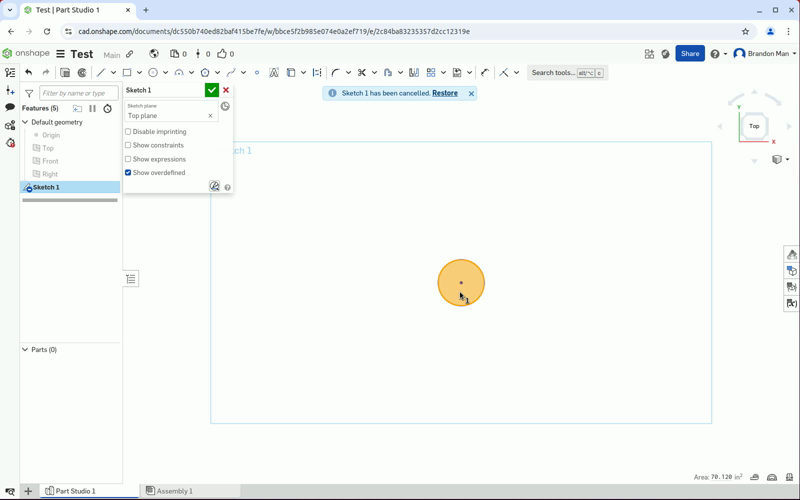
mouse_move(73, 352)
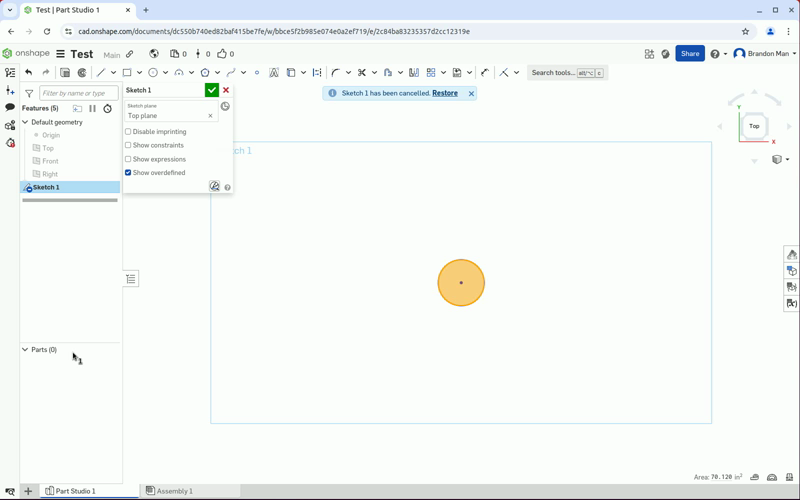
key(shift+y)
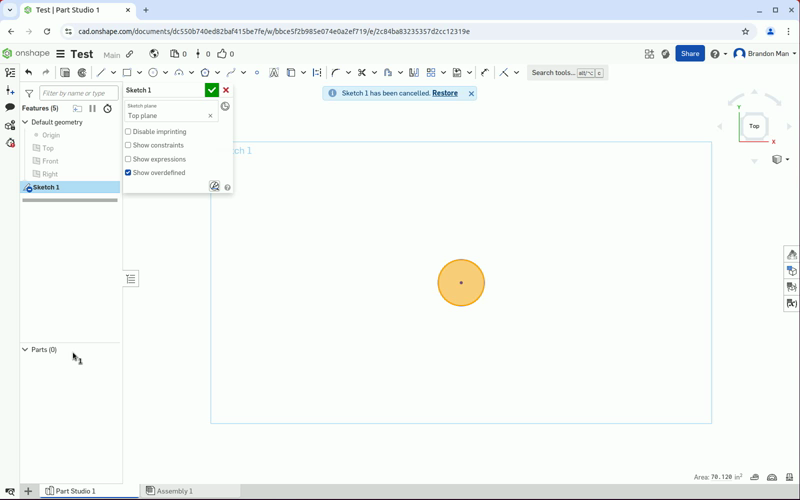
key(shift+e)
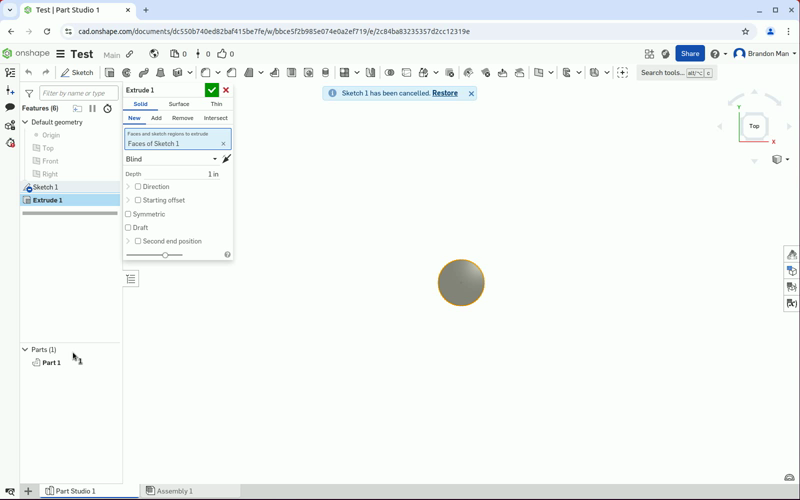
mouse_move(143, 106)
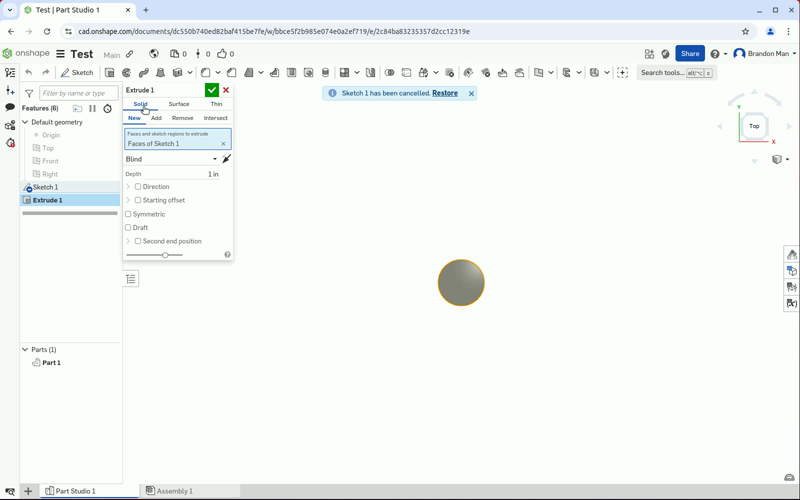
click(143, 106)
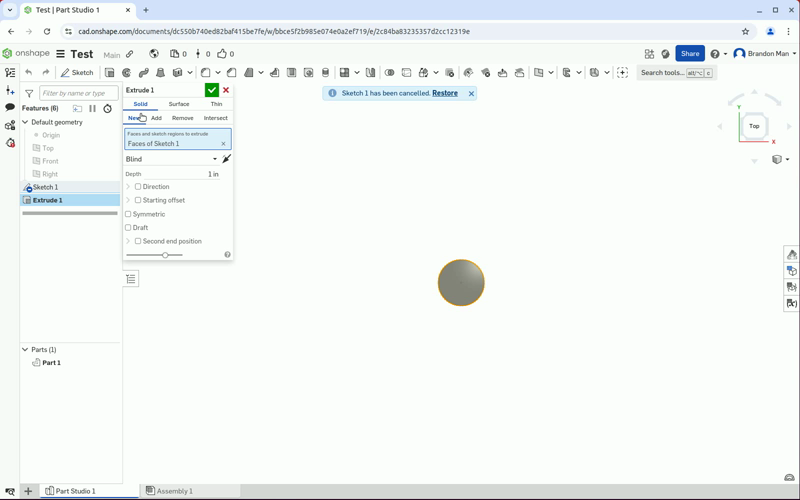
mouse_move(137, 120)
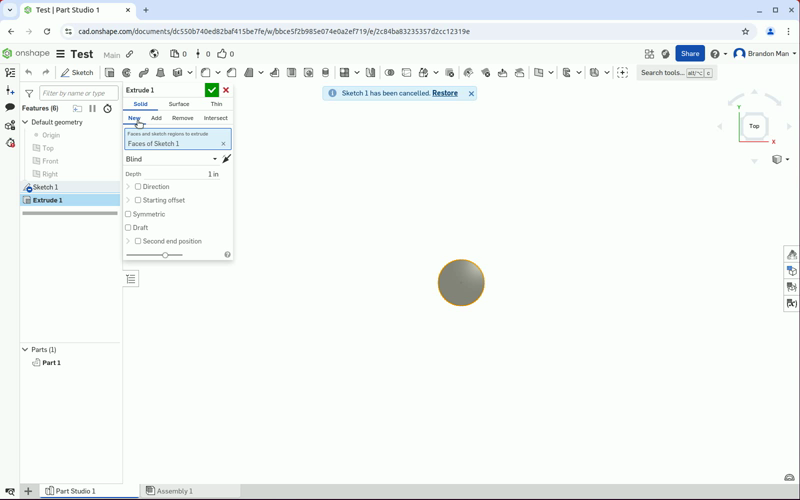
click(137, 120)
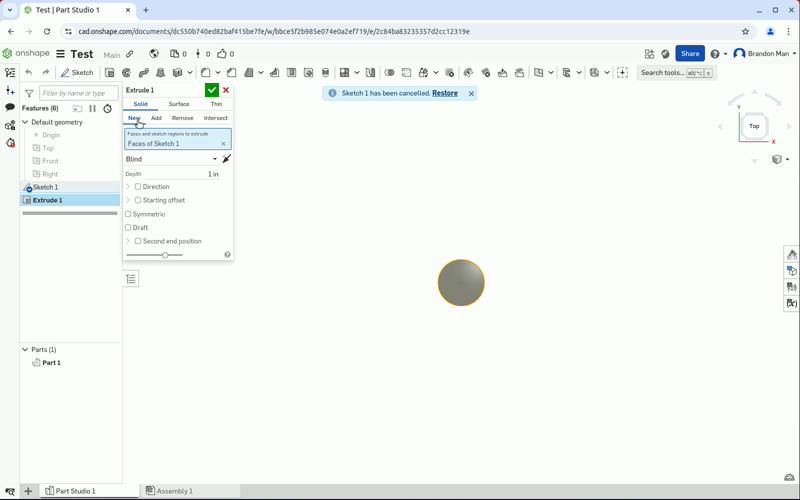
key(tab, 4)
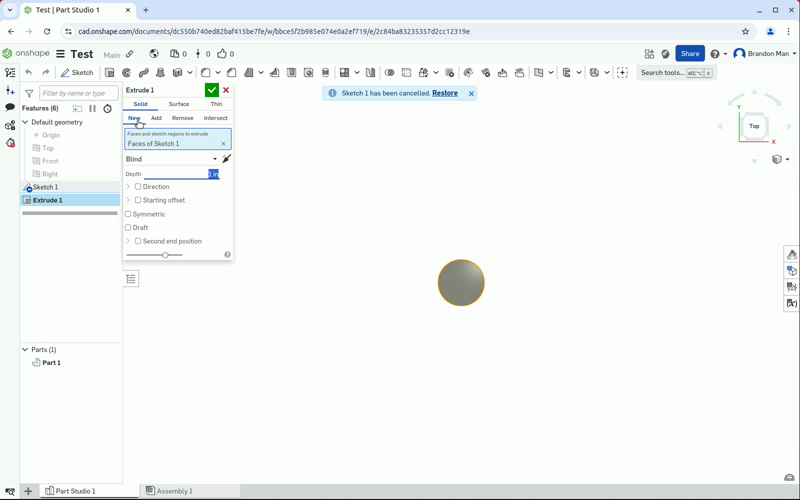
text(18.535)
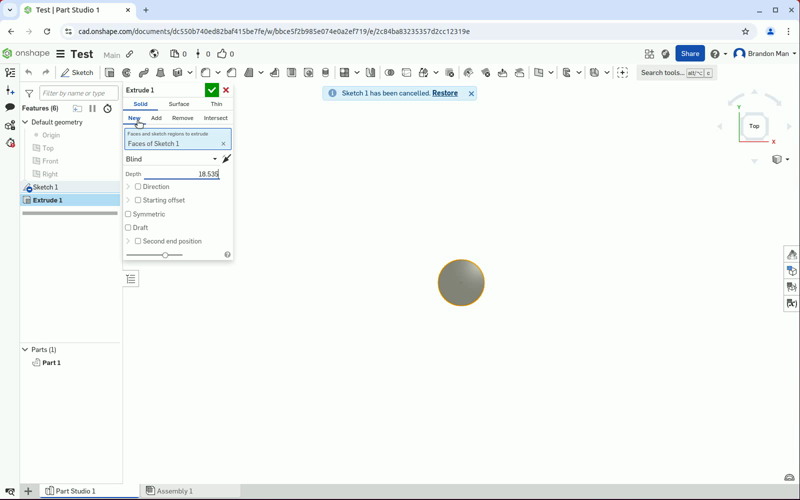
key(enter)
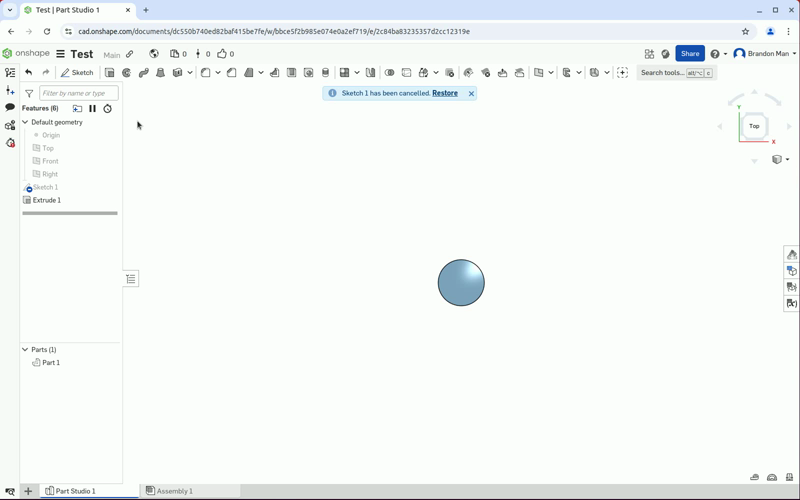
key(shift+h)
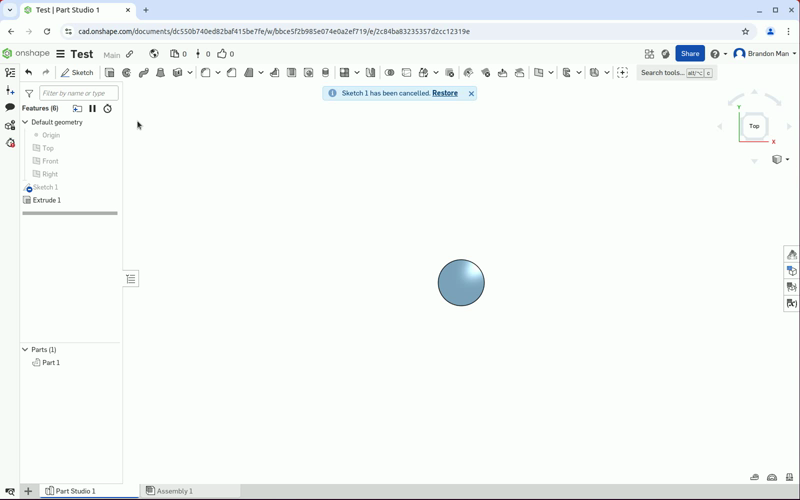
key(shift+h)
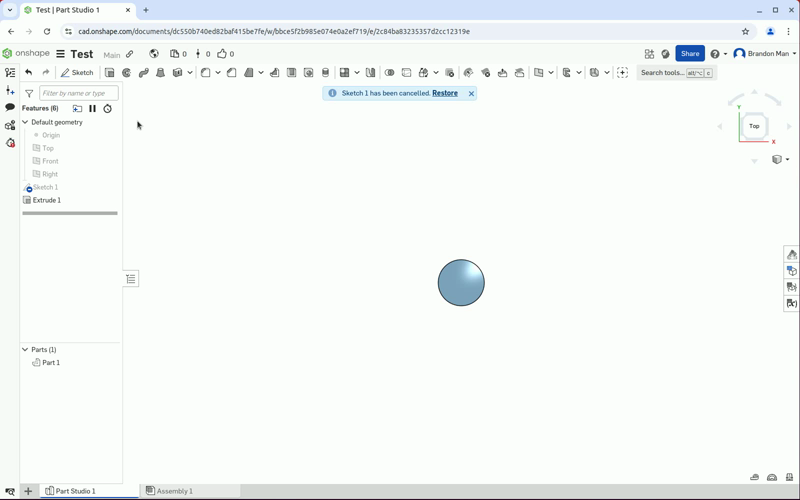
mouse_move(73, 189)
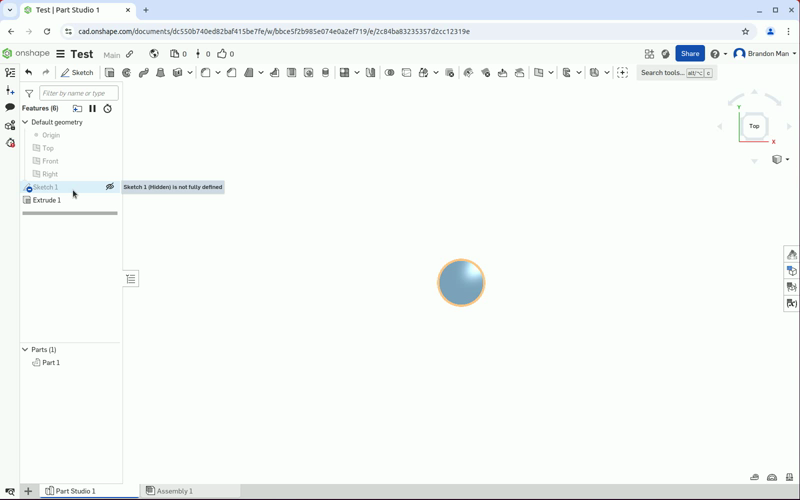
click(73, 189)
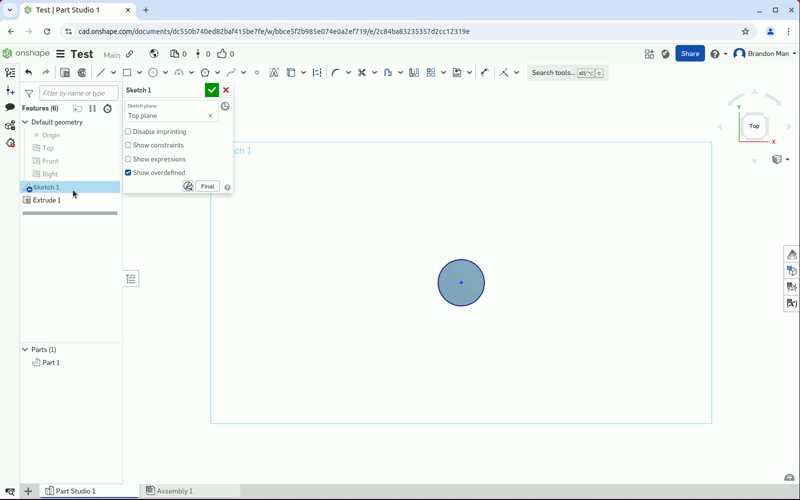
mouse_move(229, 92)
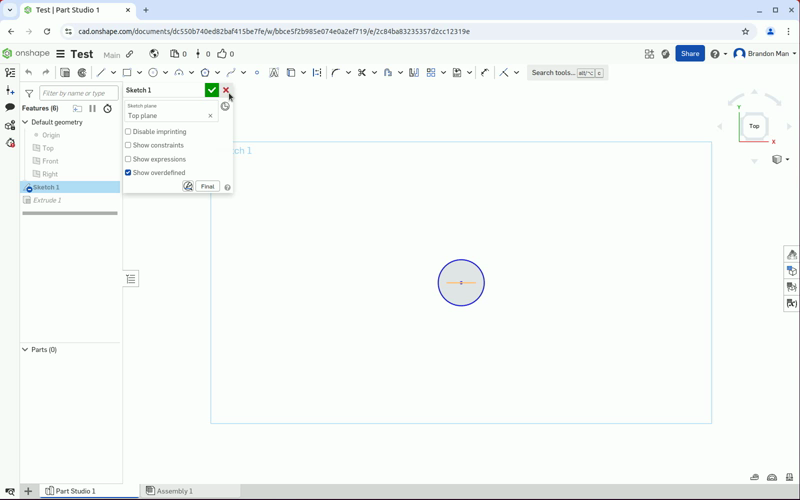
click(229, 92)
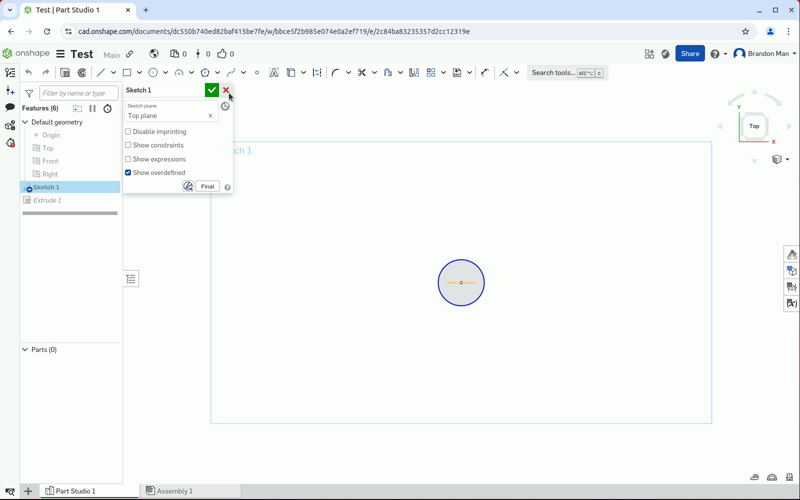
key(shift+s)
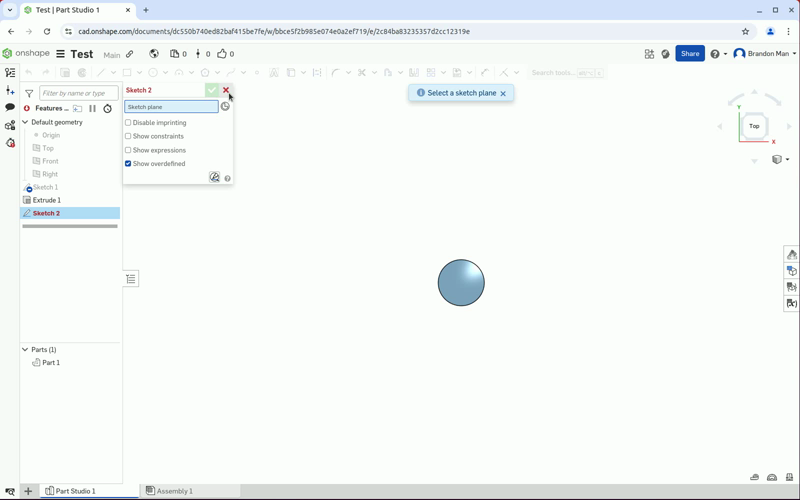
mouse_move(73, 150)
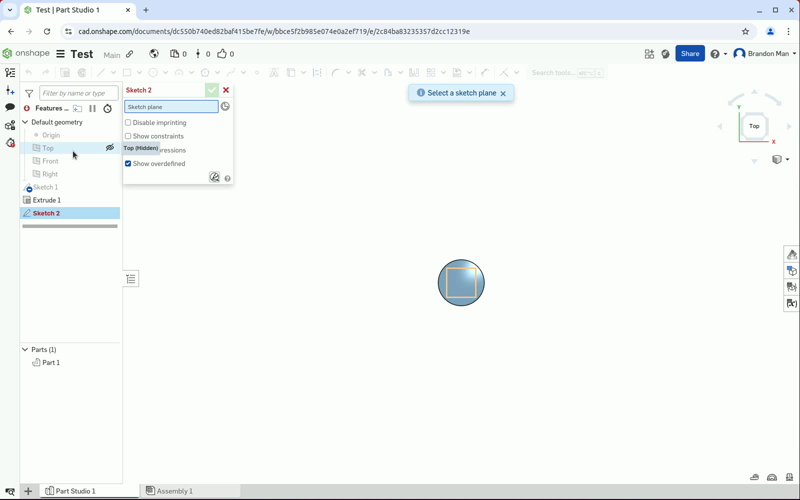
click(73, 150)
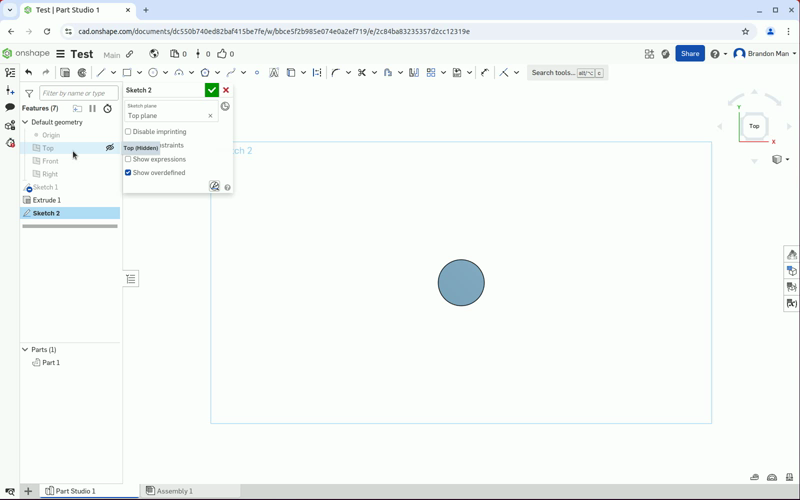
mouse_move(73, 352)
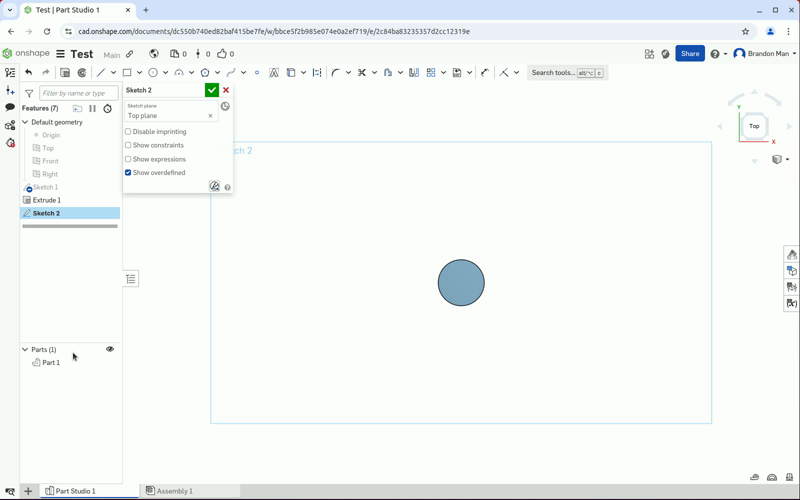
key(y)
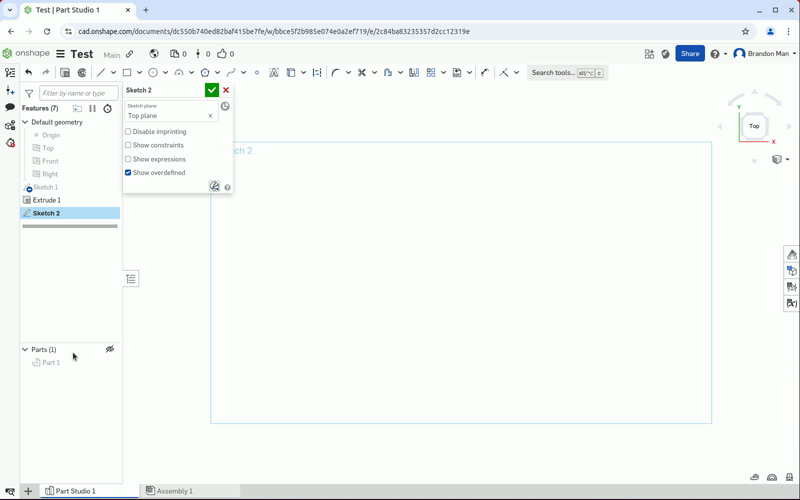
key(c)
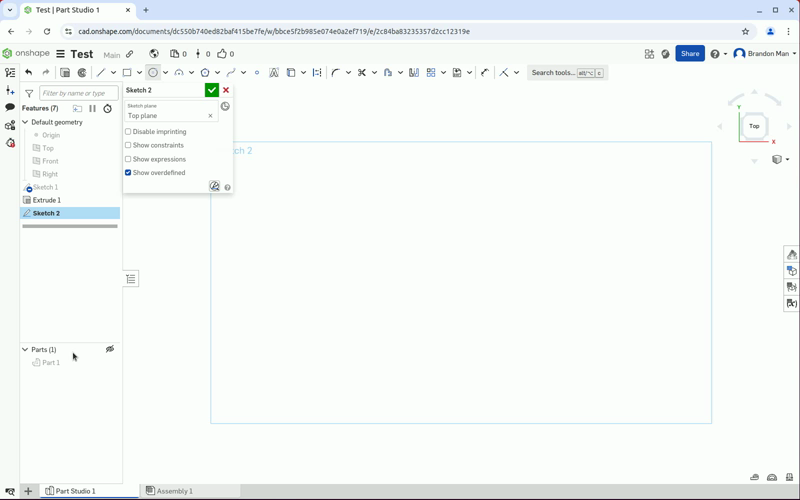
key_down(shift)
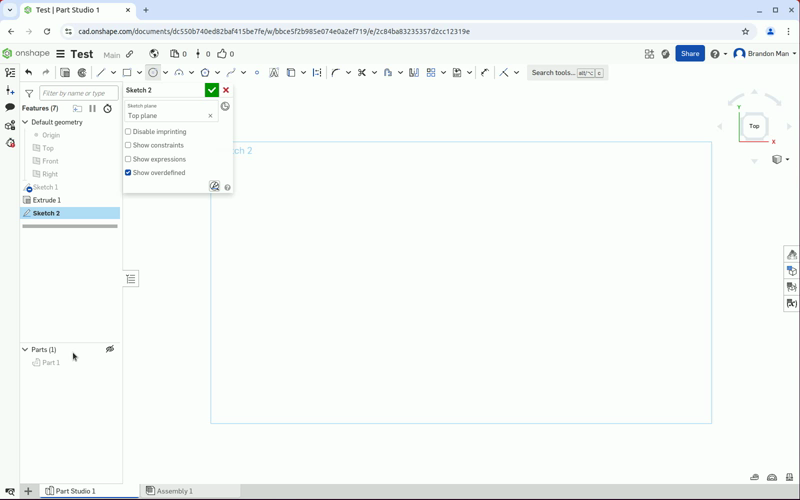
mouse_move(371, 282)
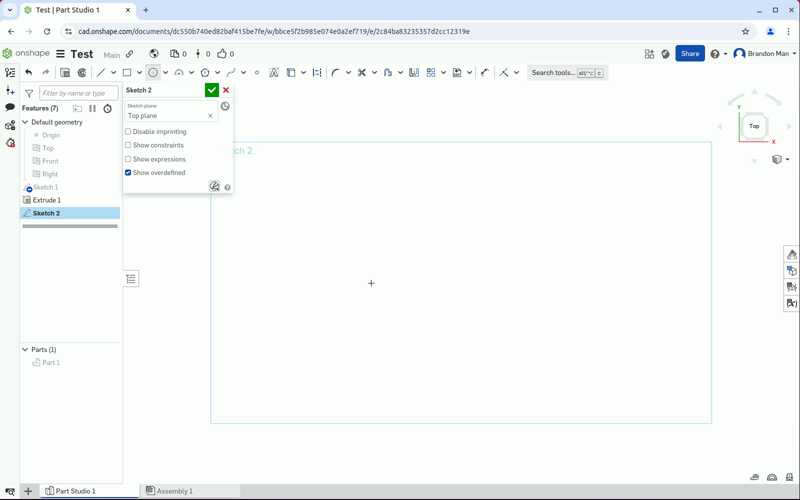
click(371, 282)
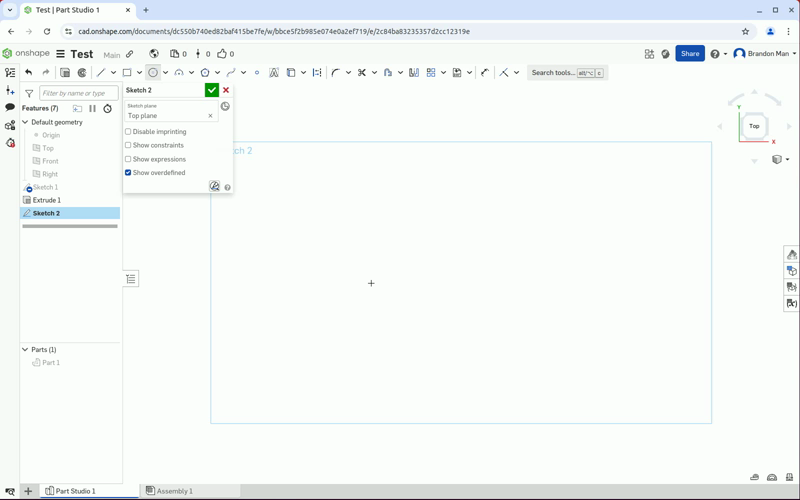
key_up(shift)
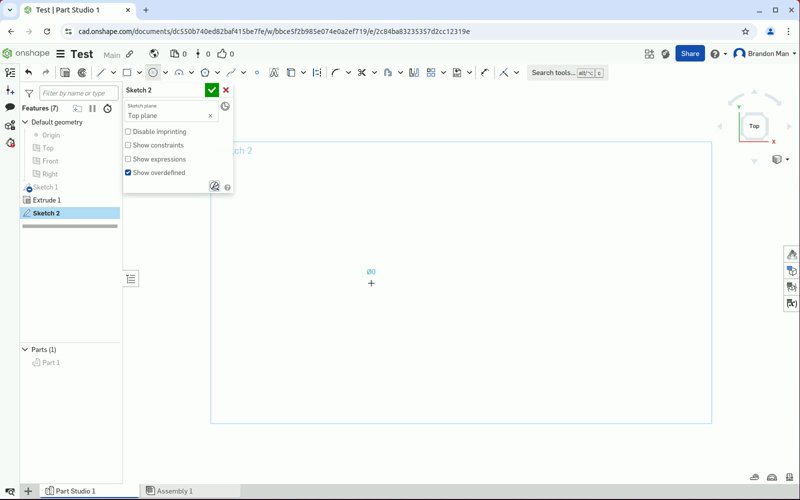
mouse_move(393, 282)
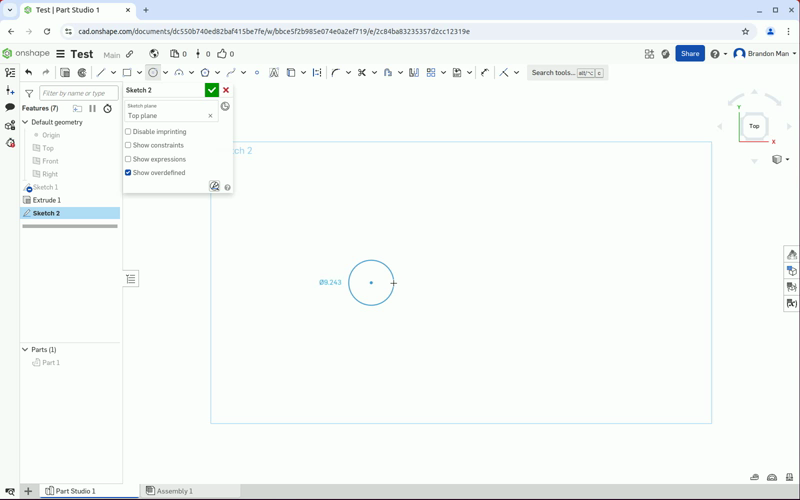
click(393, 282)
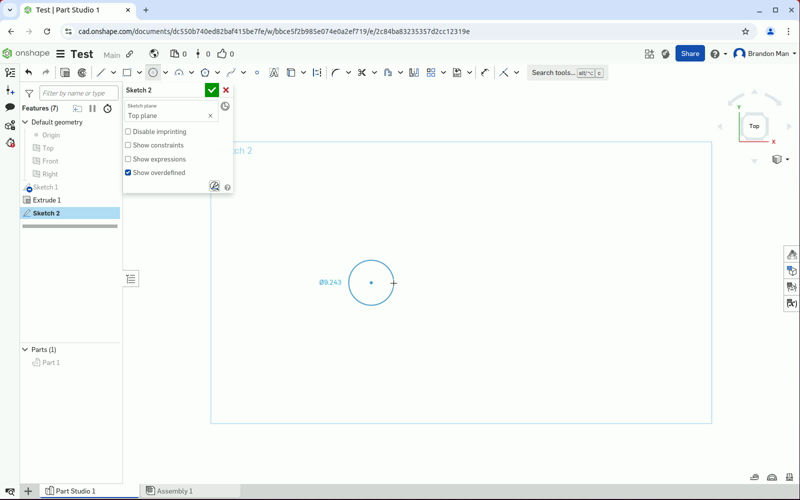
key(esc)
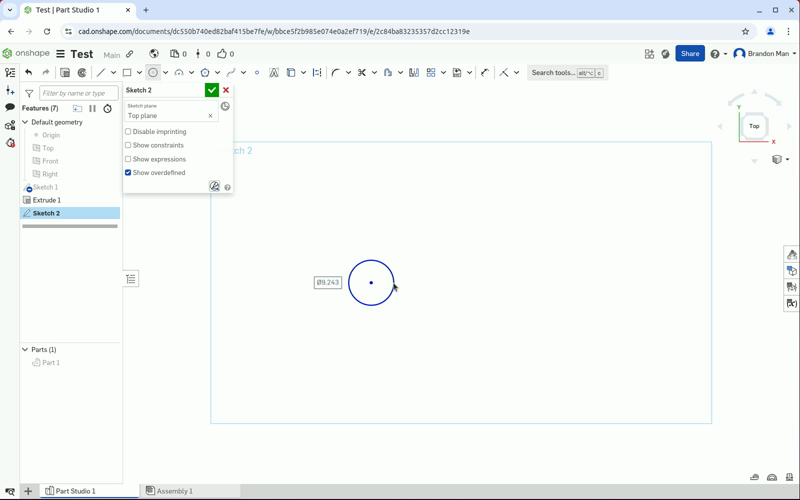
mouse_move(370, 273)
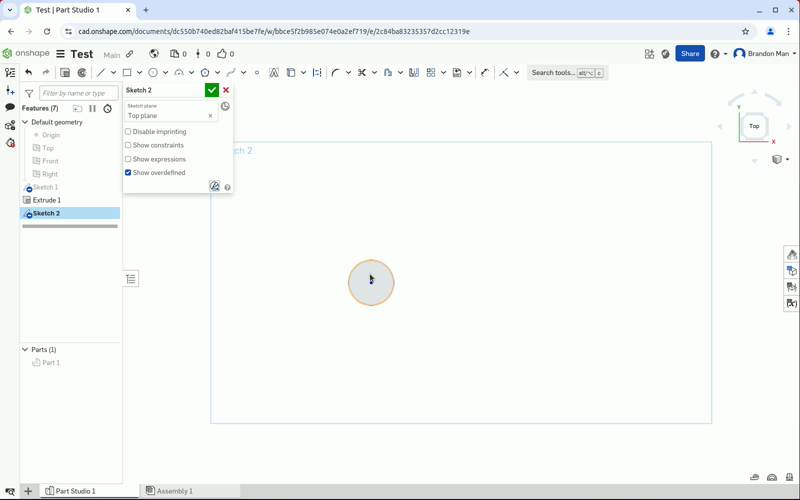
scroll(6)
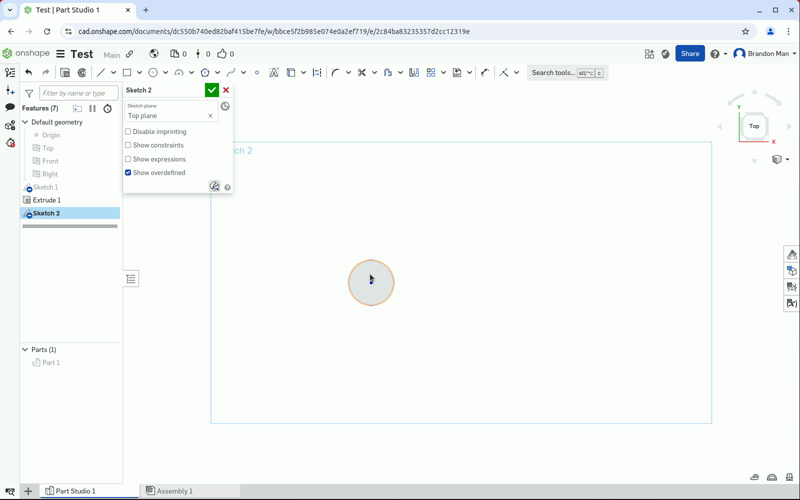
scroll(6)
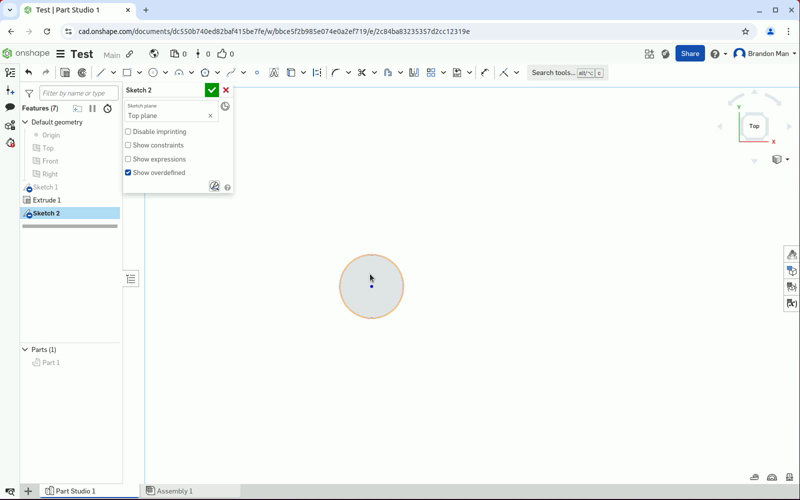
scroll(6)
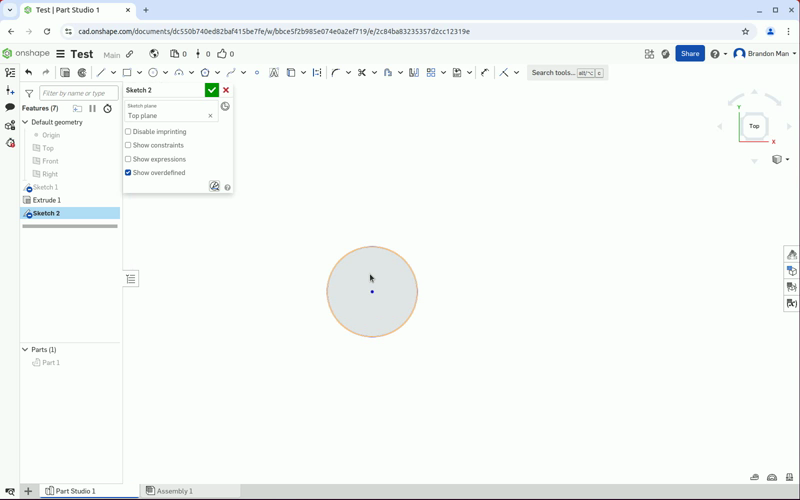
scroll(6)
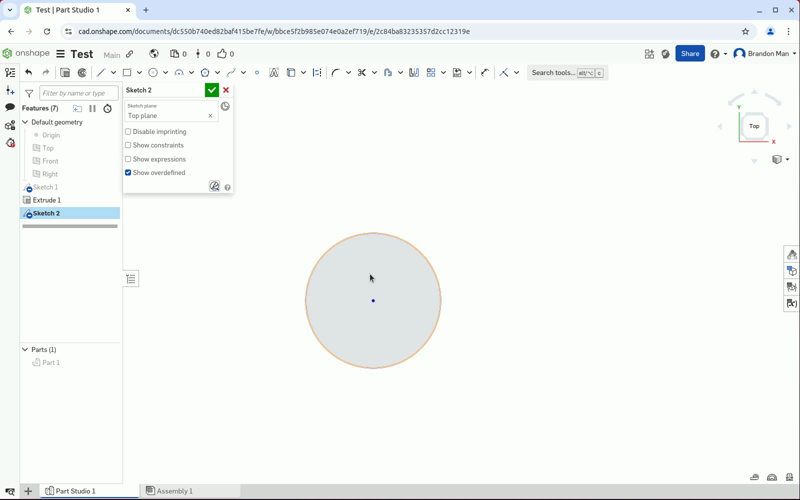
scroll(6)
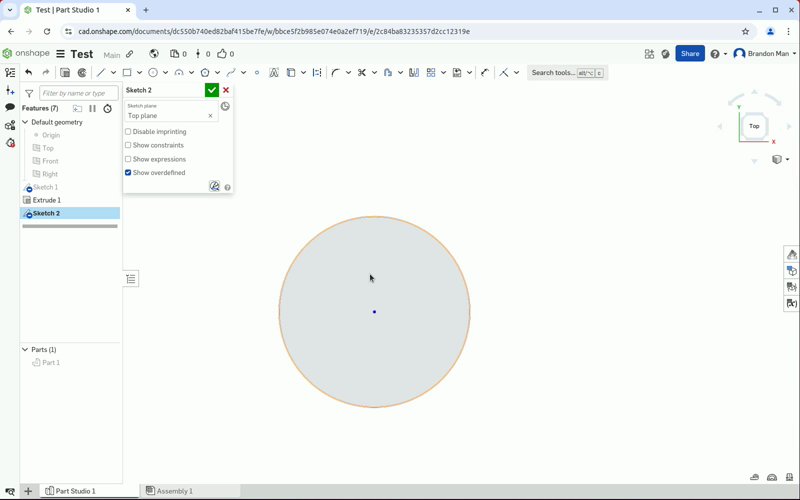
scroll(6)
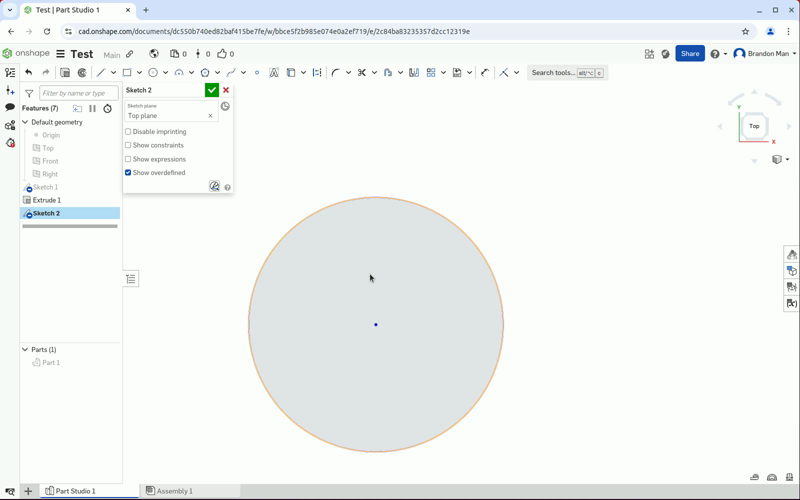
scroll(6)
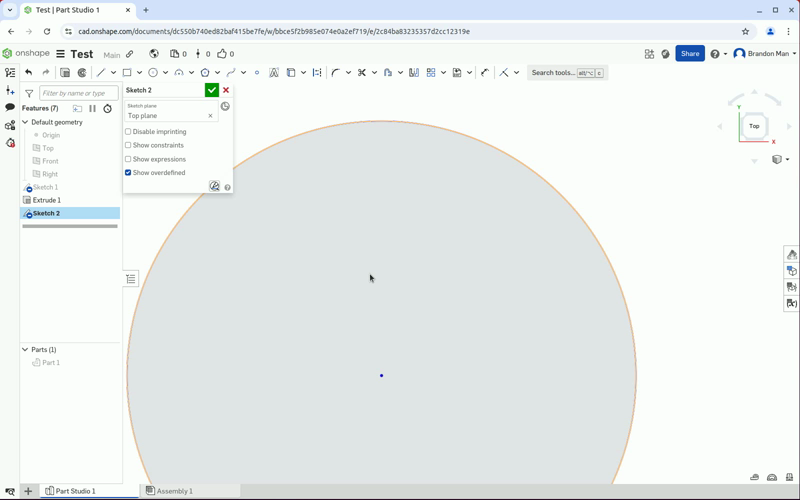
click(370, 273)
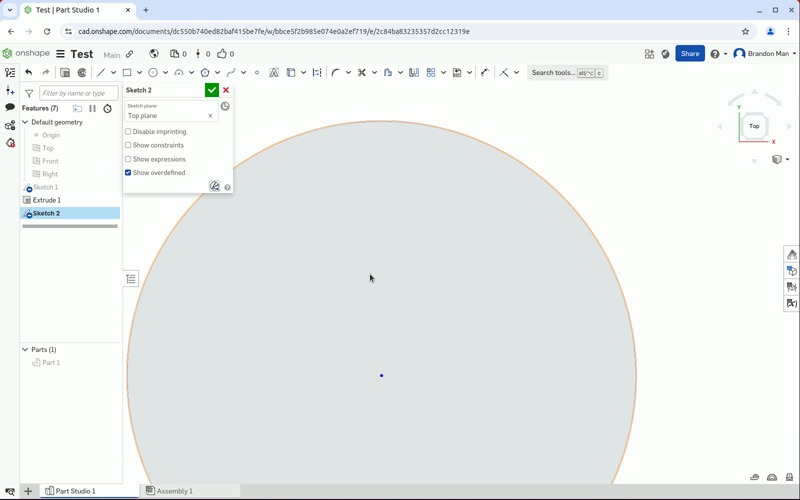
scroll(-6)
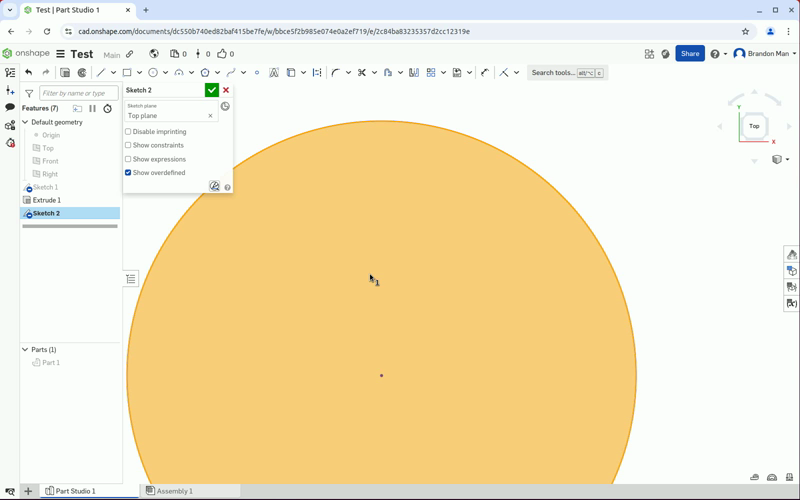
scroll(-6)
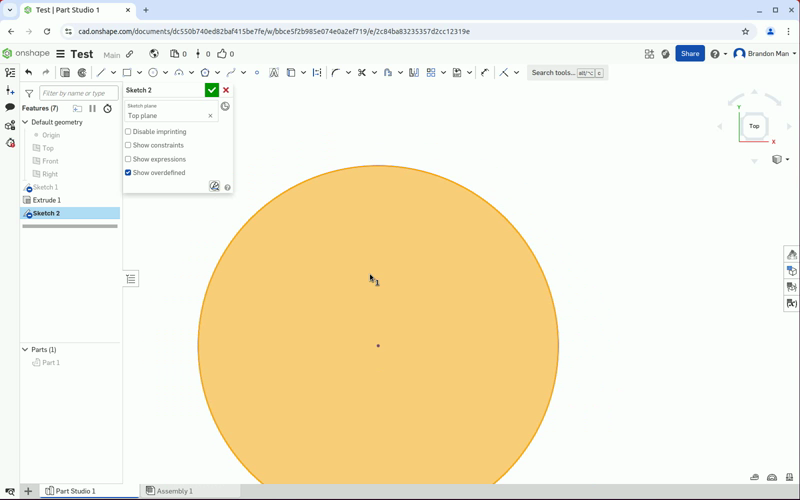
scroll(-6)
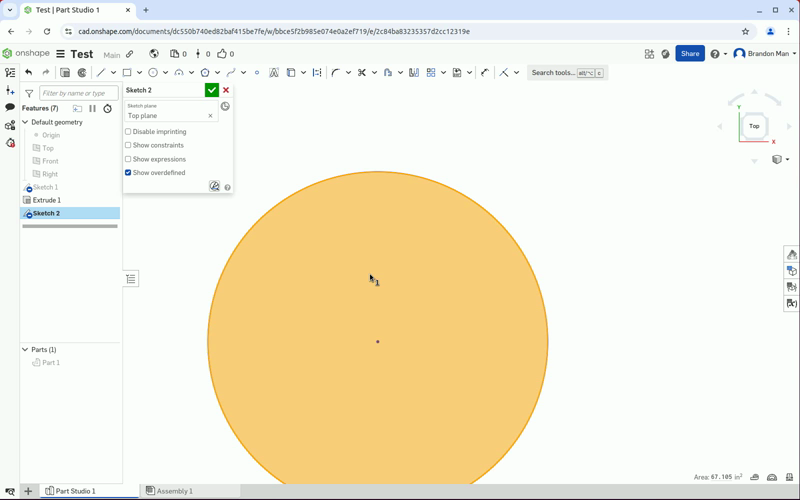
scroll(-6)
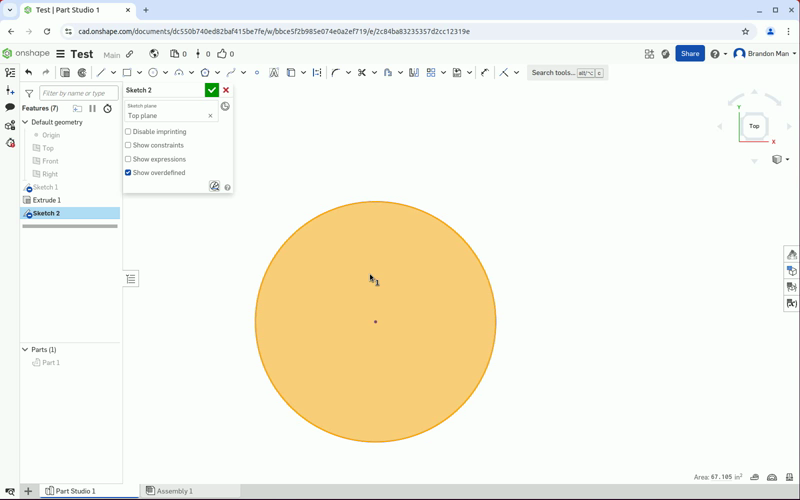
scroll(-6)
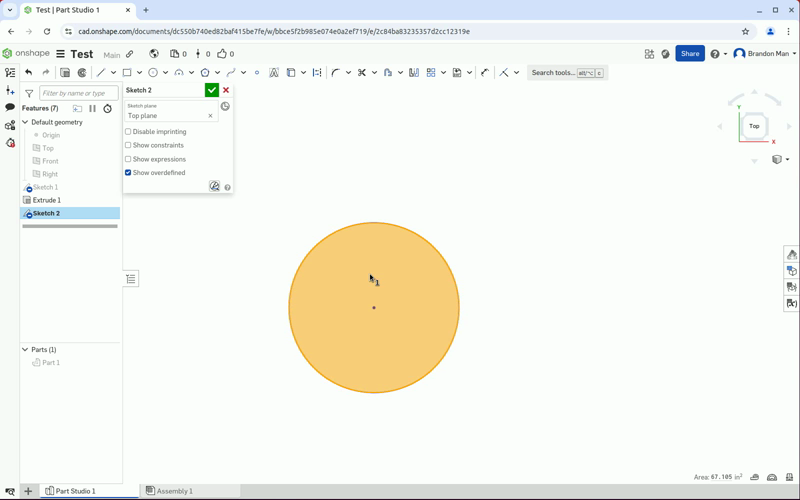
scroll(-6)
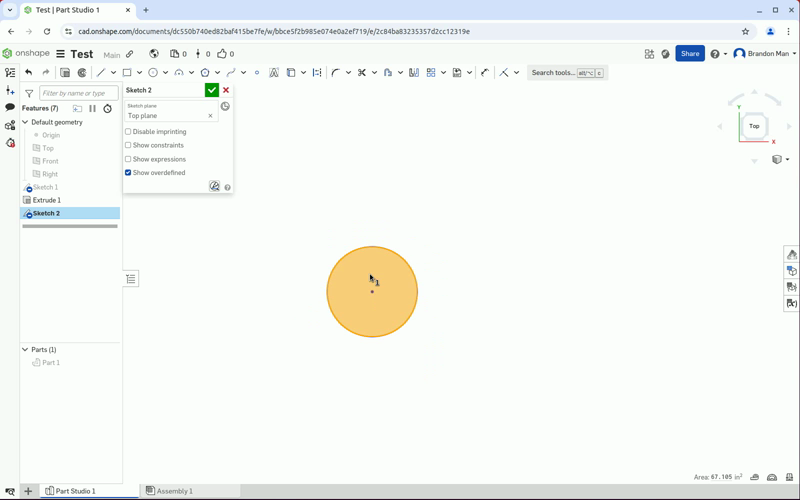
scroll(-6)
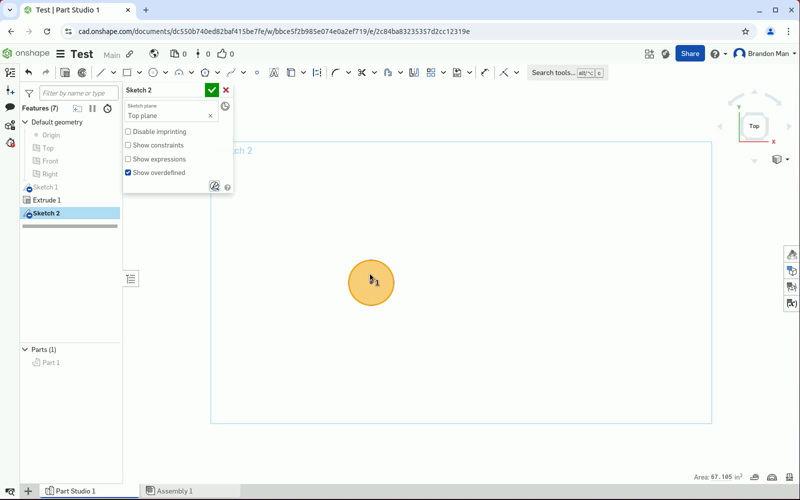
mouse_move(73, 352)
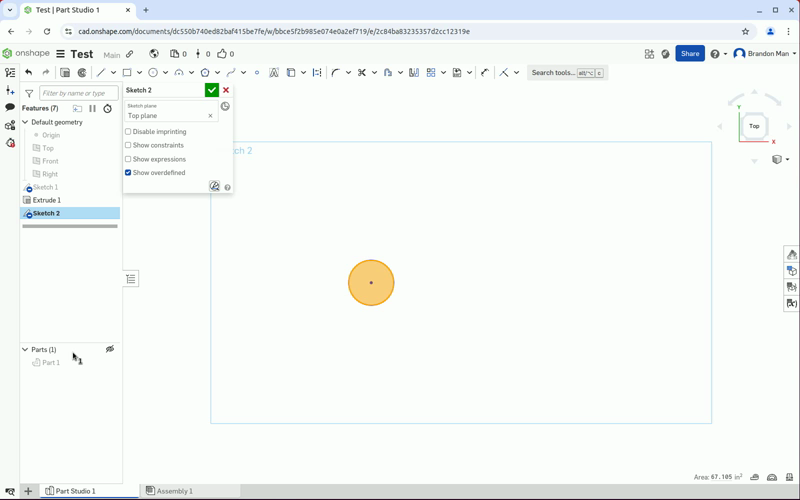
key(shift+y)
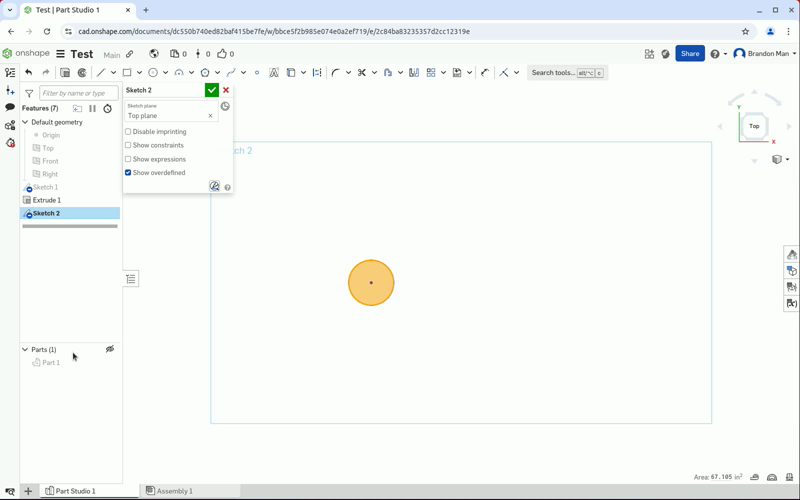
key(shift+e)
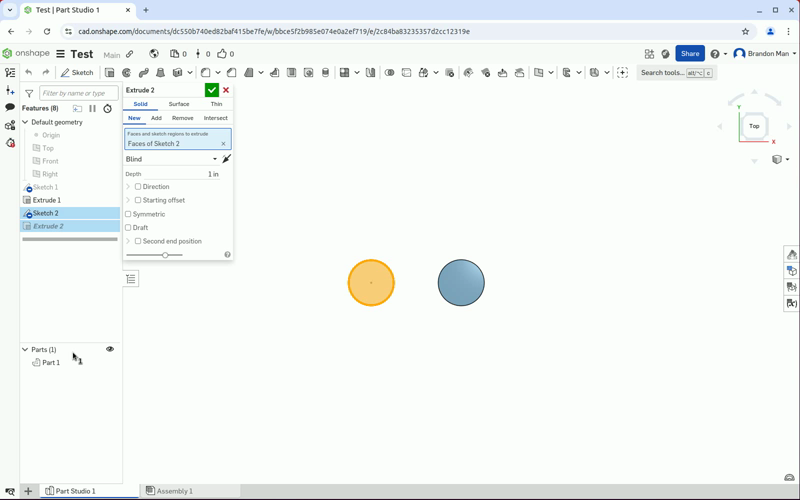
mouse_move(143, 106)
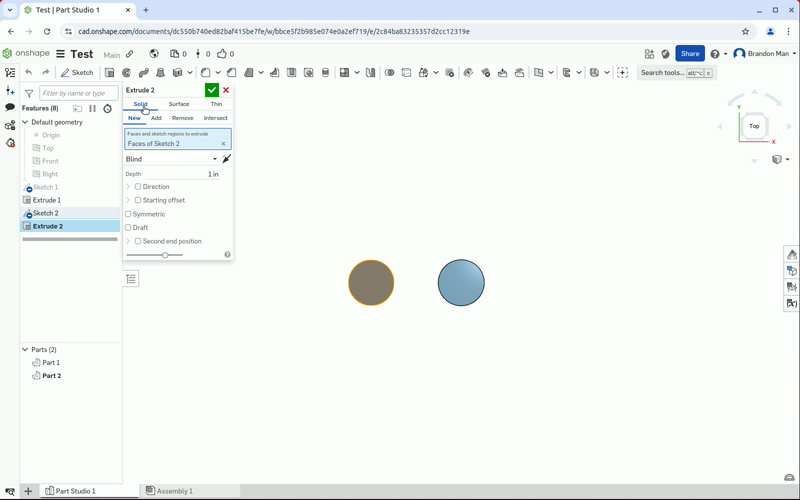
click(143, 106)
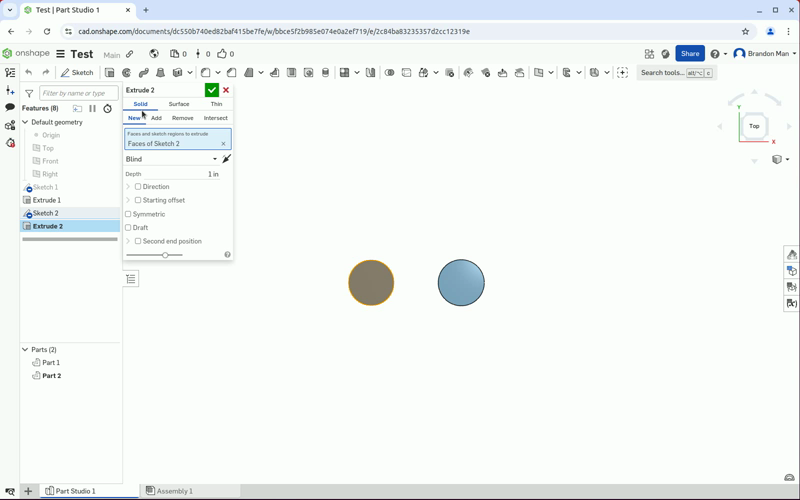
mouse_move(137, 120)
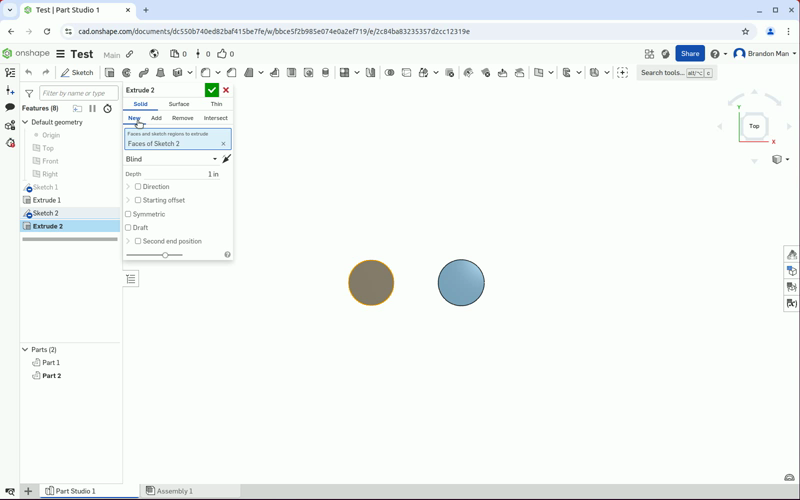
click(137, 120)
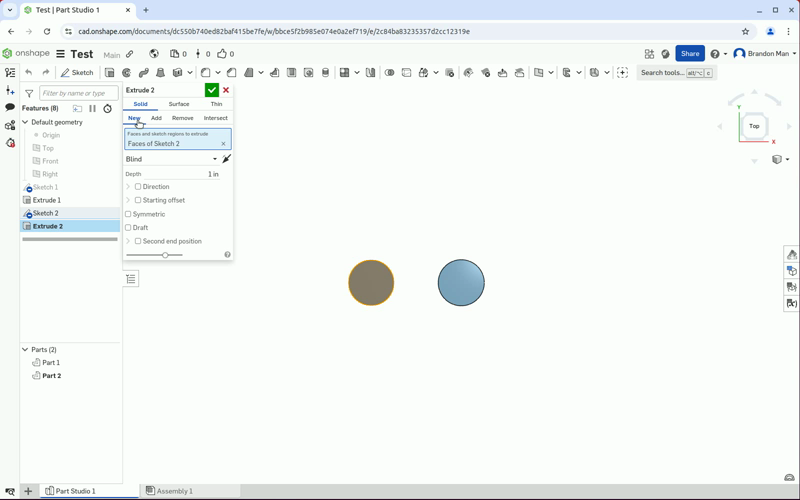
key(tab, 4)
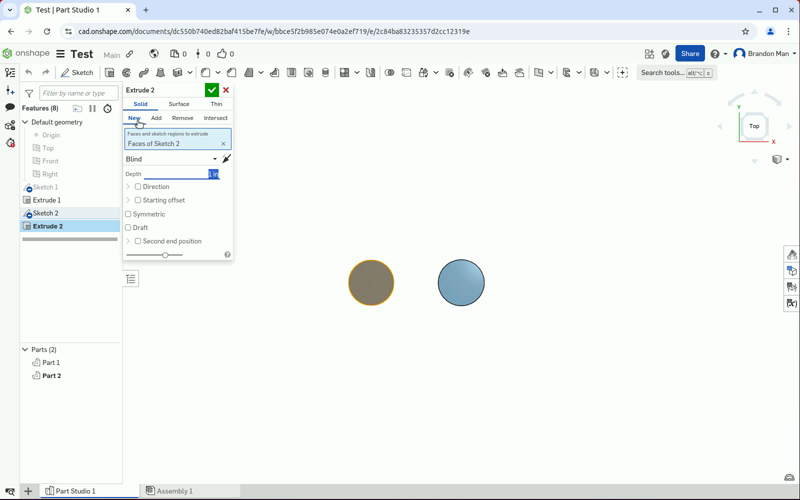
text(18.535)
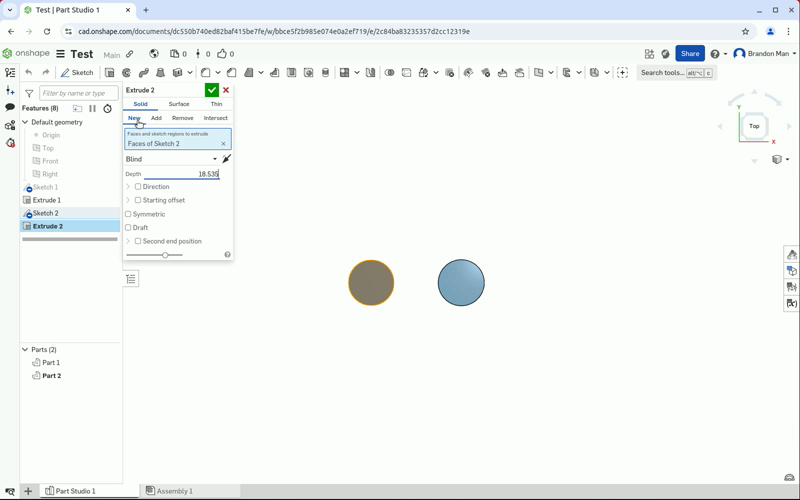
key(enter)
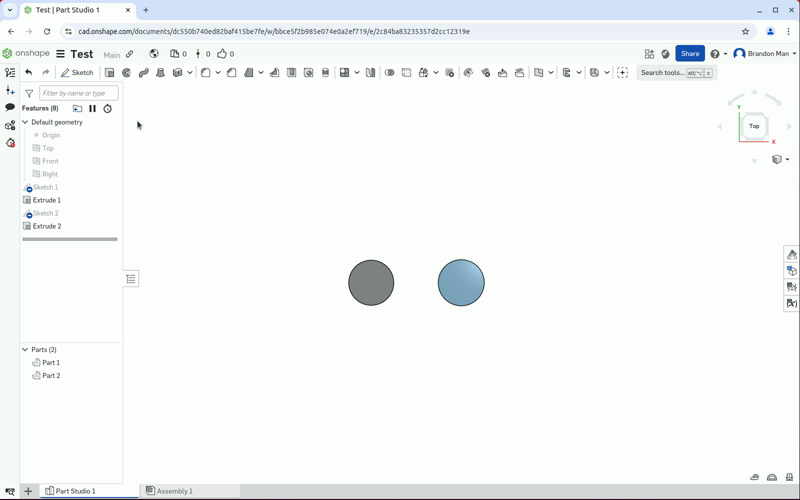
key(shift+h)
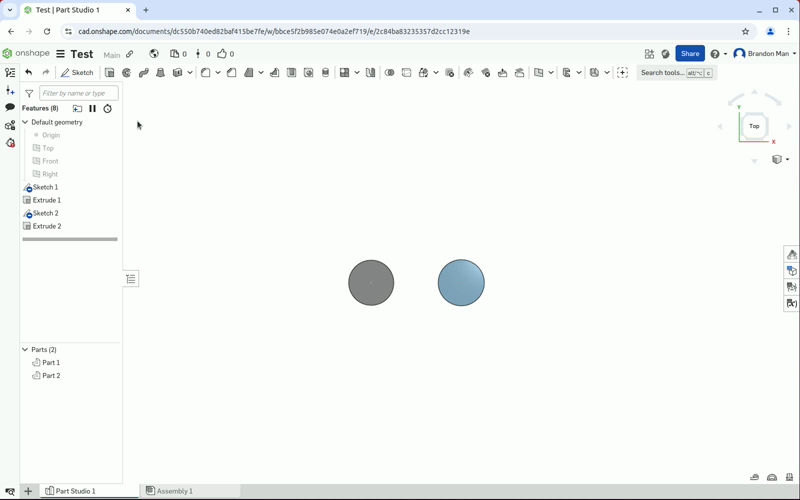
key(shift+h)
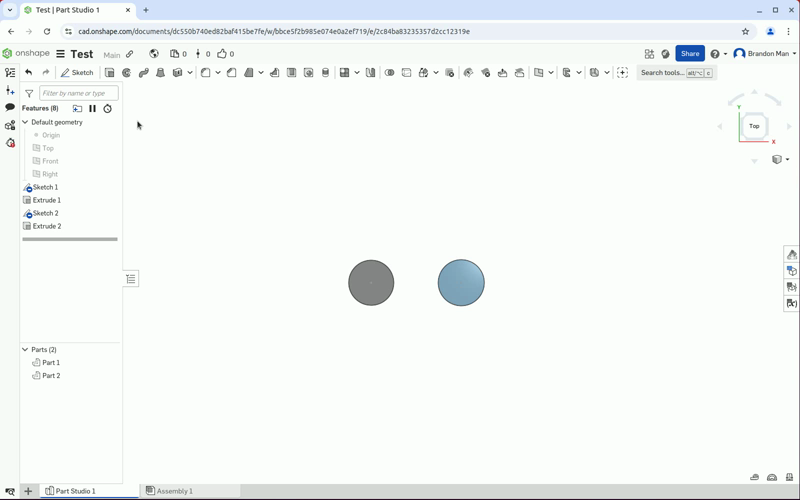
key(shift+7)
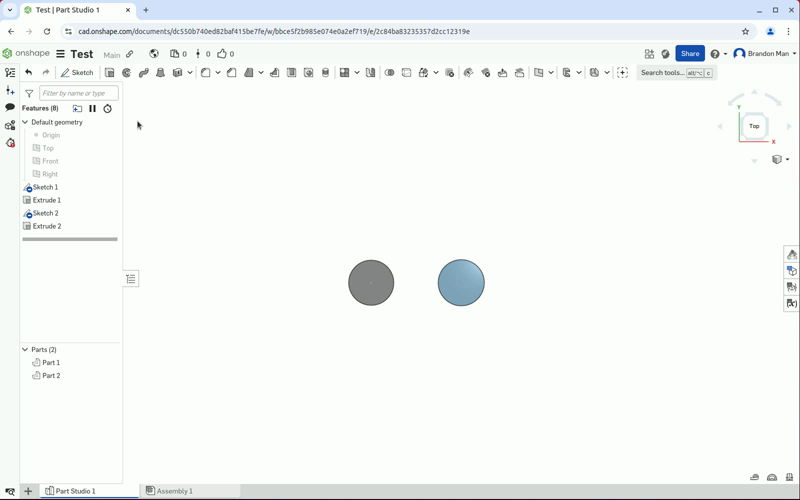
key(up, 3)
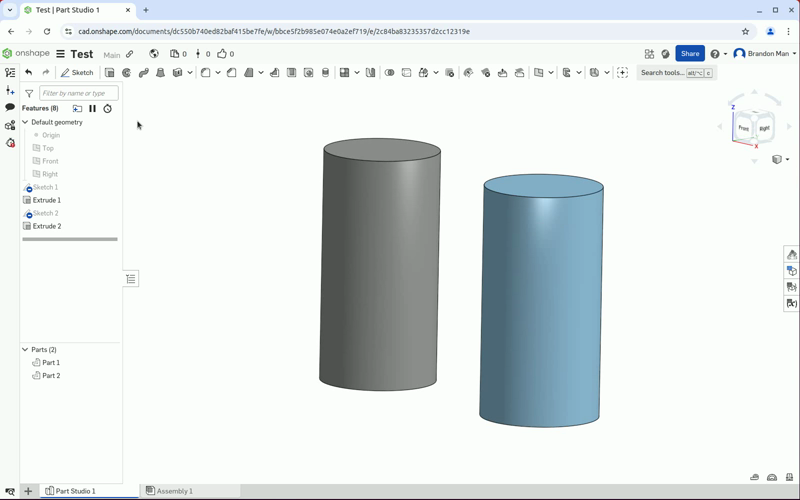
key(left, 3)
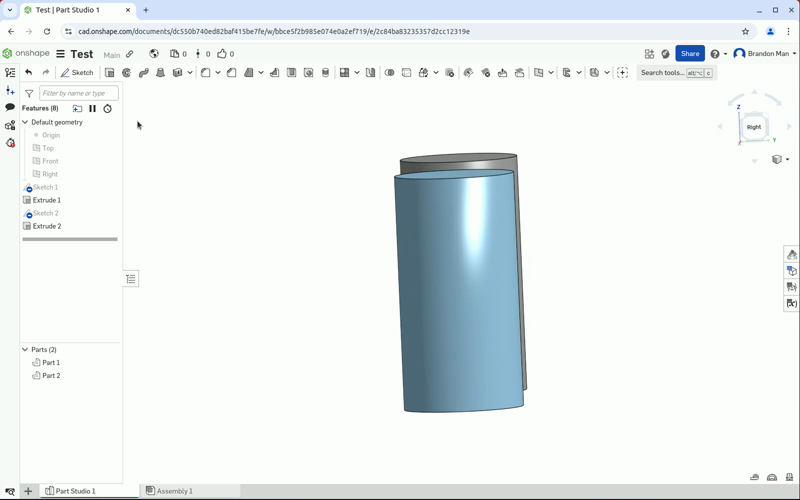
key(right, 3)
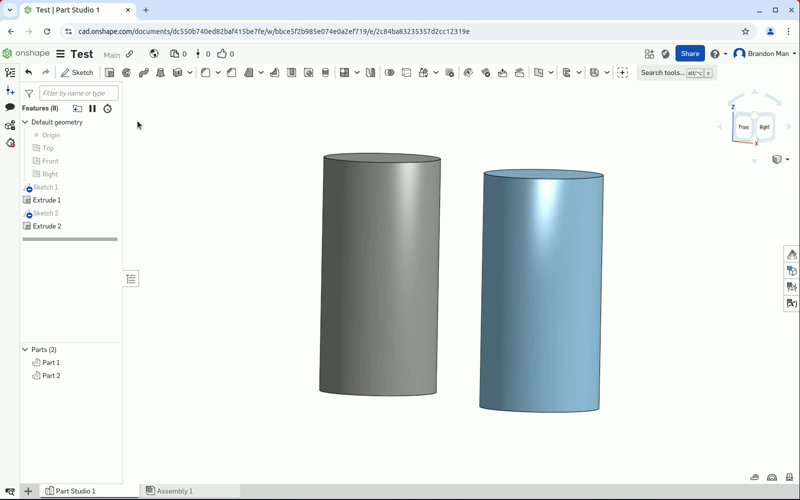
key(down, 3)
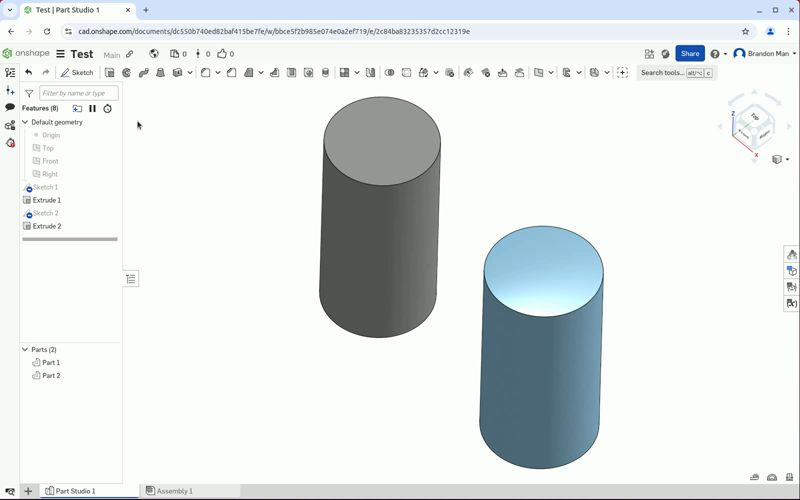
mouse_move(73, 189)
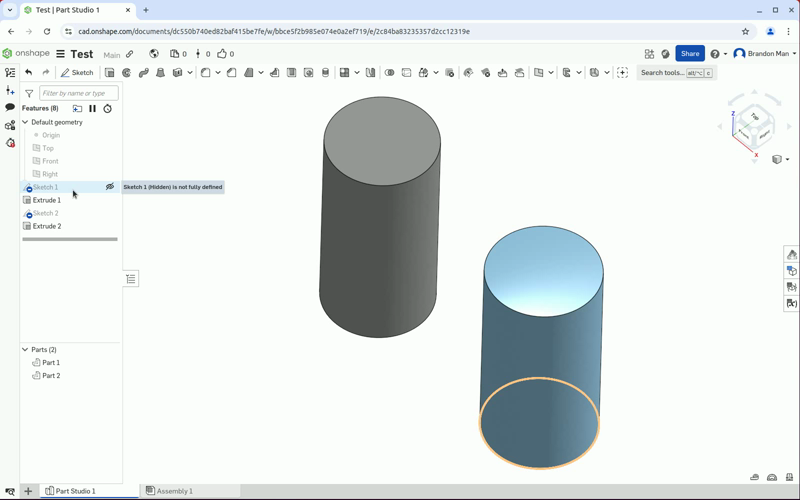
click(73, 189)